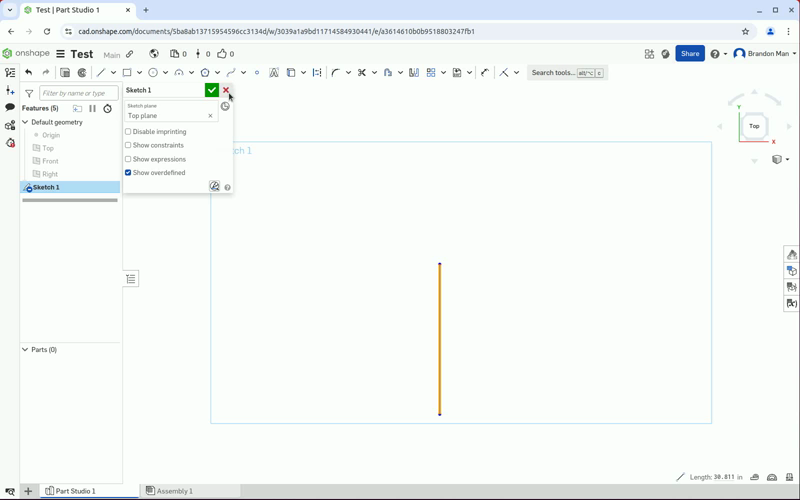
key(shift+h)
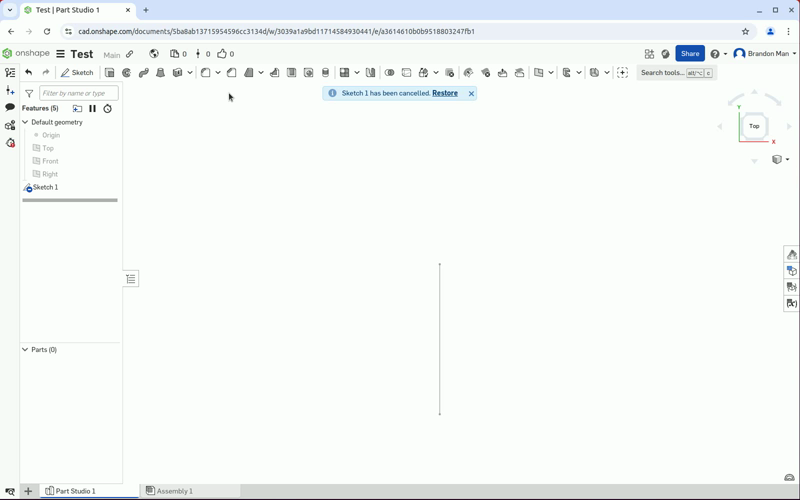
mouse_move(73, 352)
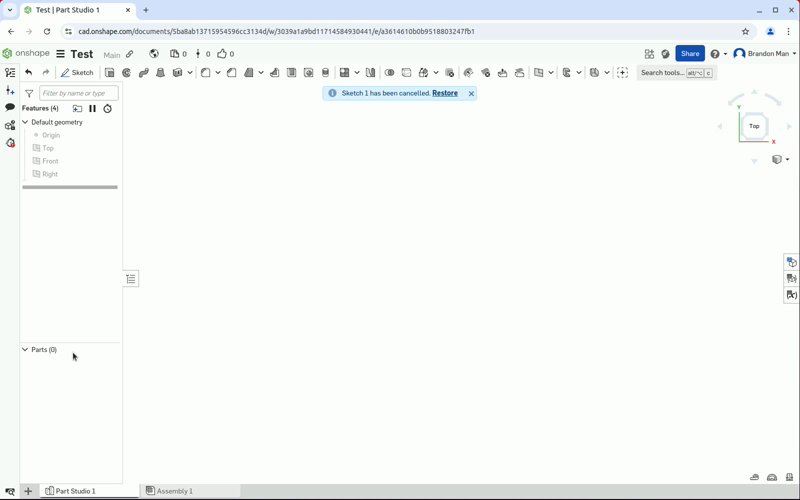
key(y)
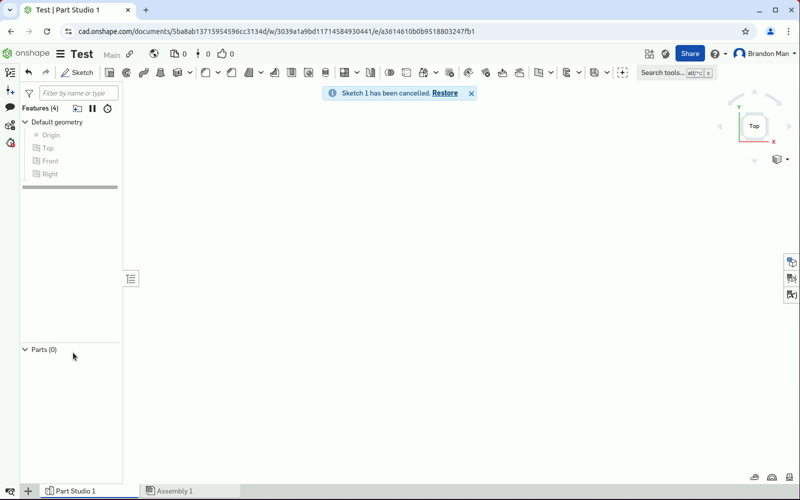
key(shift+p)
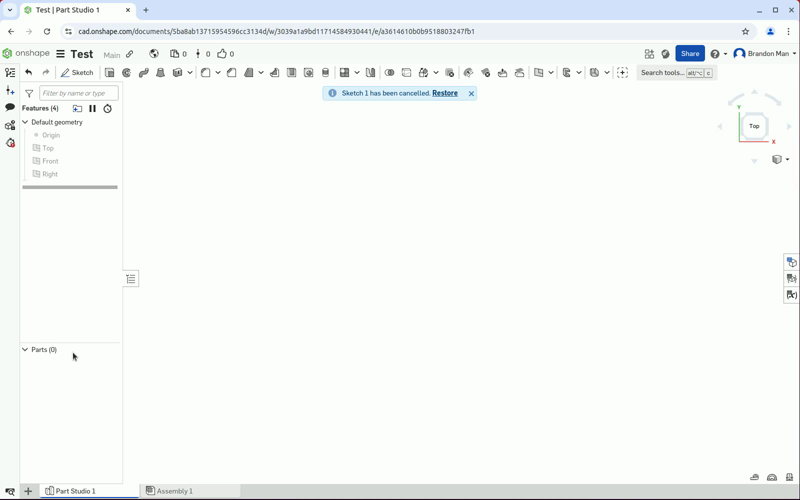
key(space)
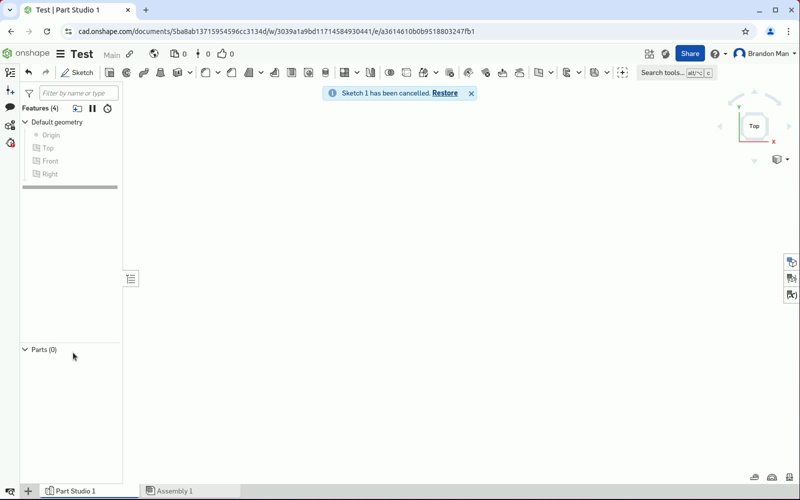
key_down(shift)
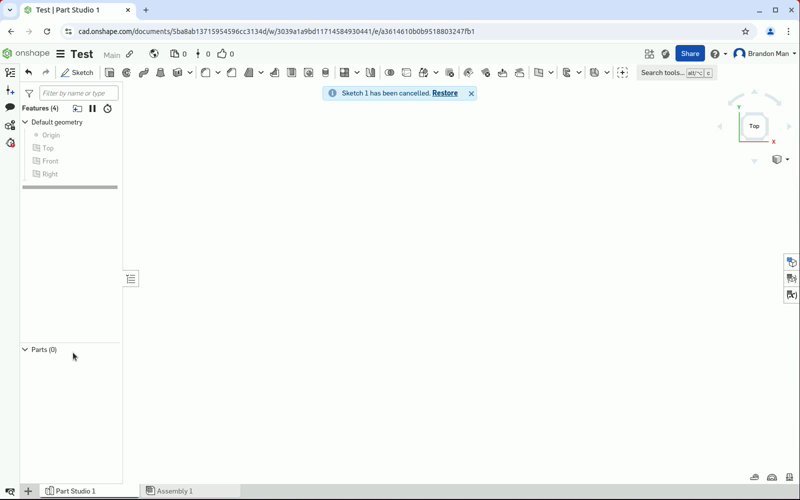
key(up)
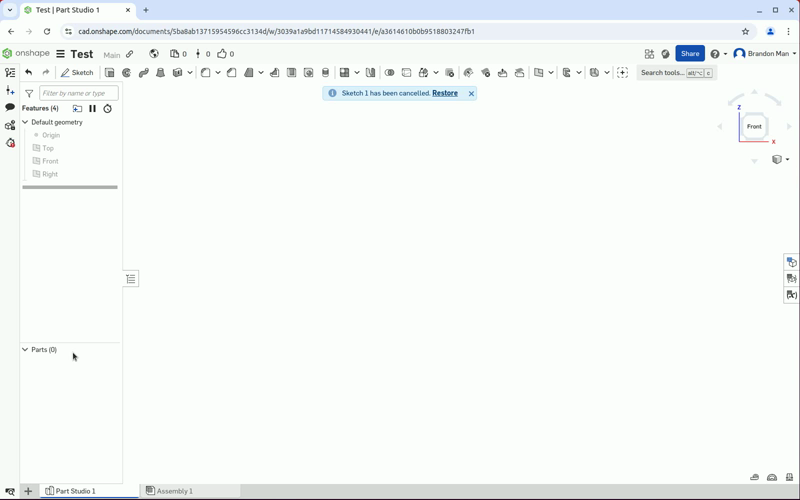
key_up(shift)
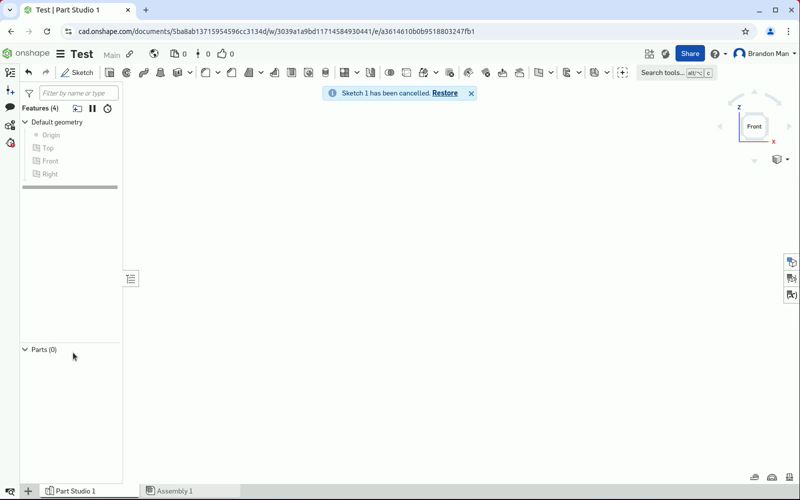
mouse_move(73, 352)
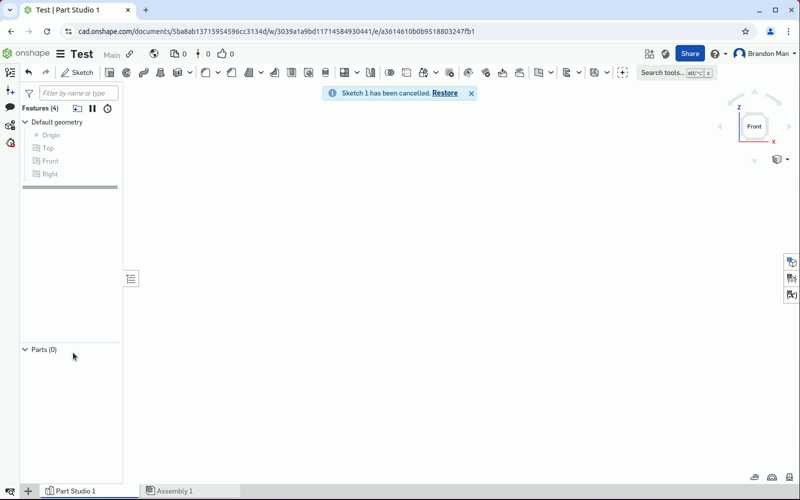
key(shift+y)
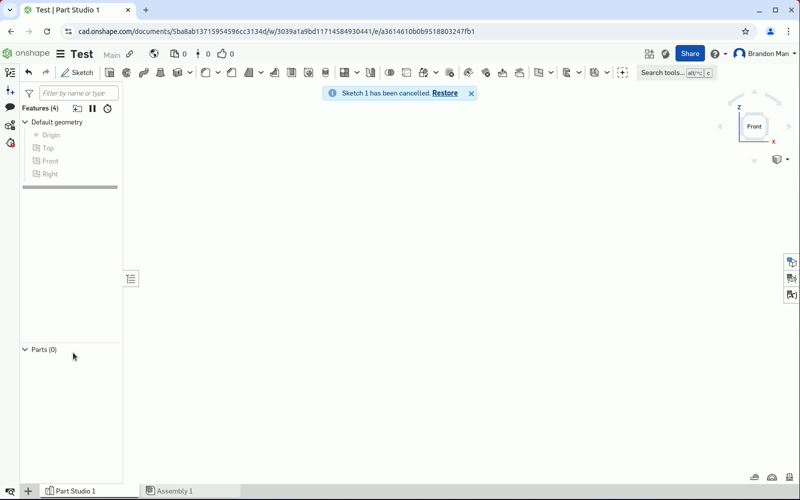
key(shift+s)
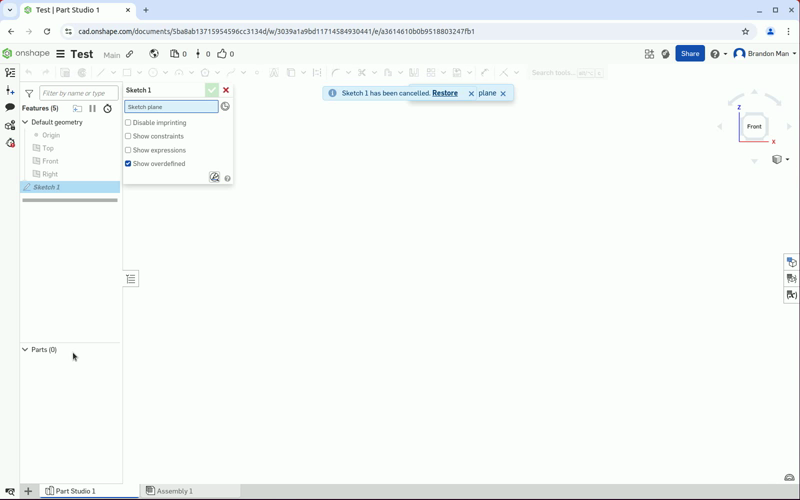
mouse_move(73, 163)
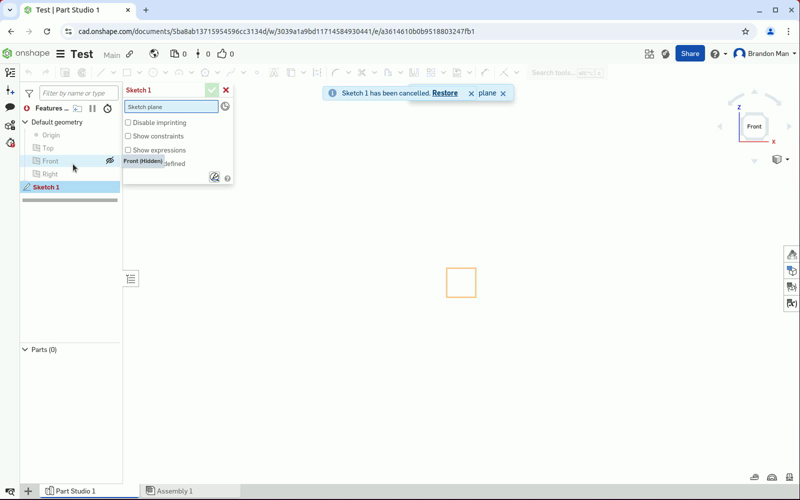
click(73, 163)
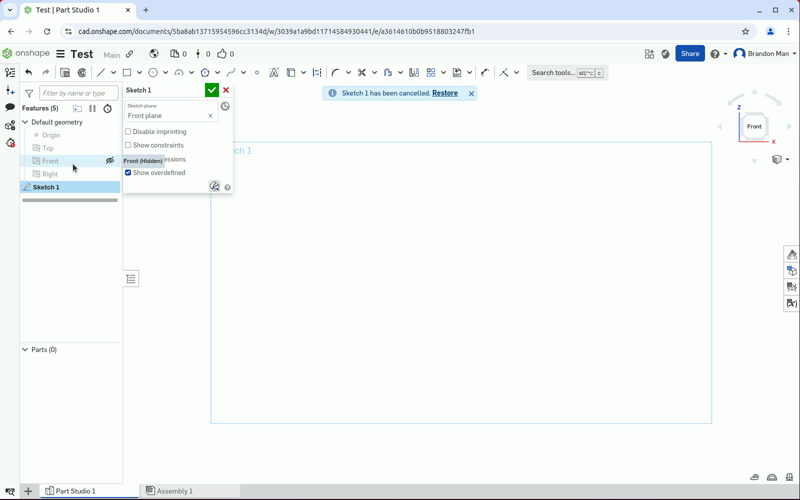
mouse_move(73, 352)
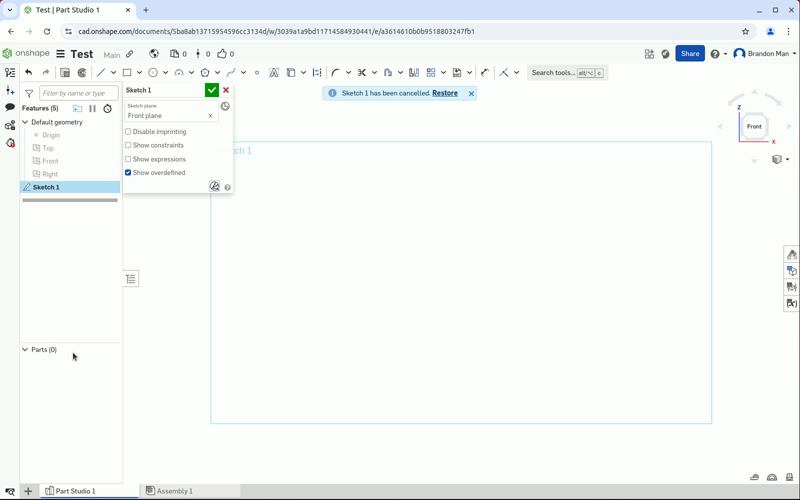
key(y)
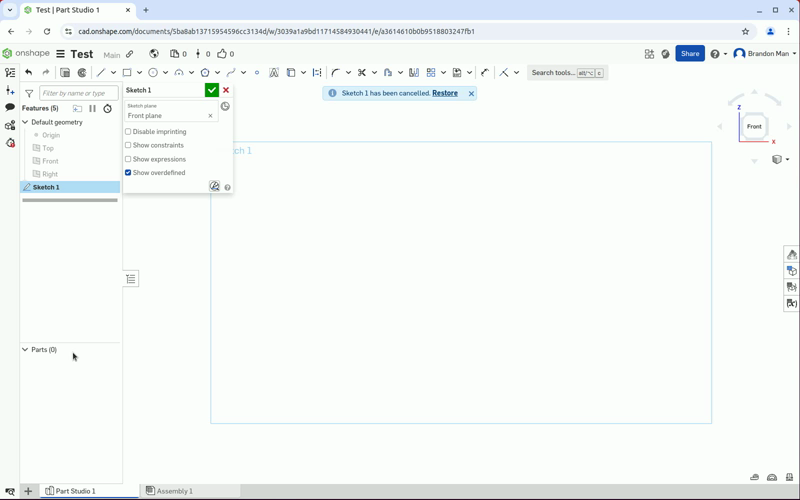
key(l)
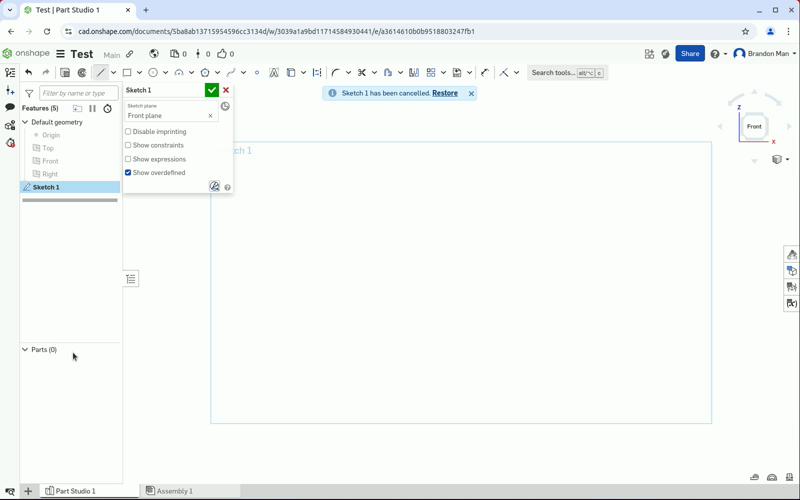
key_down(shift)
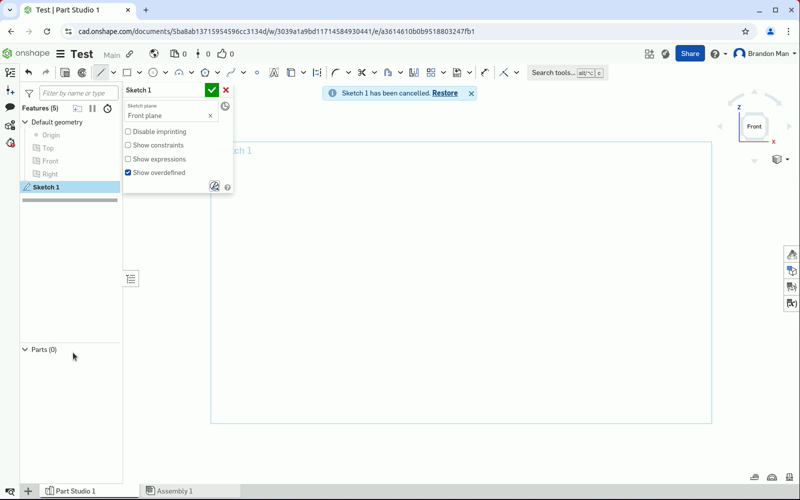
mouse_move(404, 395)
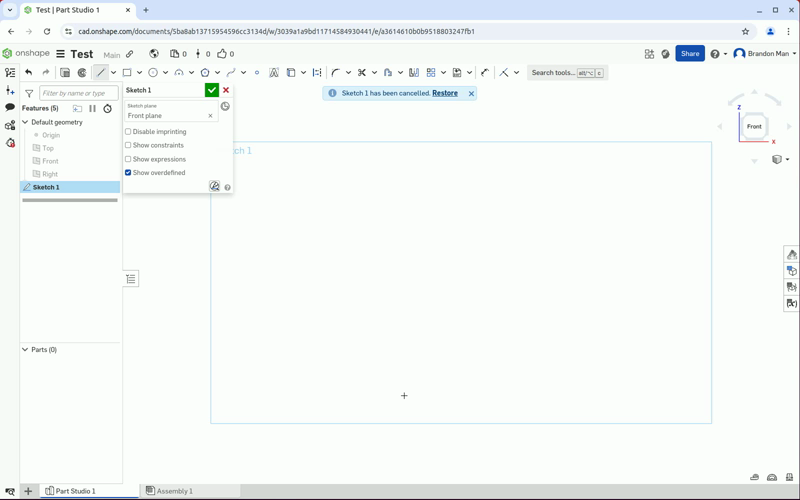
click(404, 395)
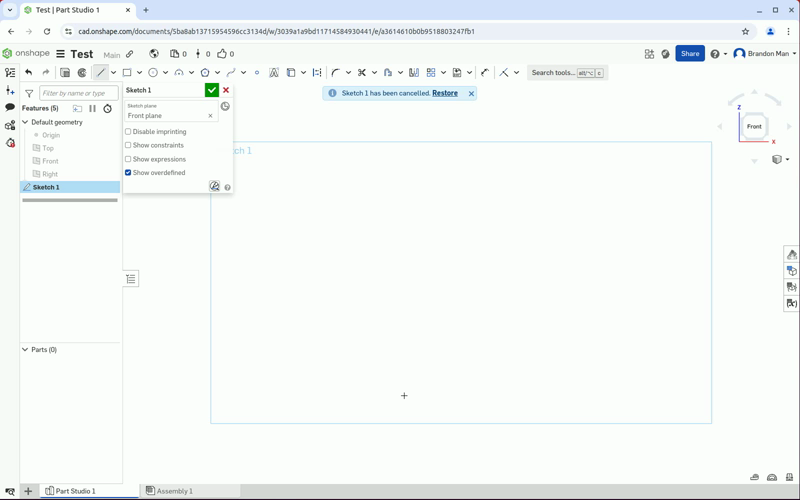
key_up(shift)
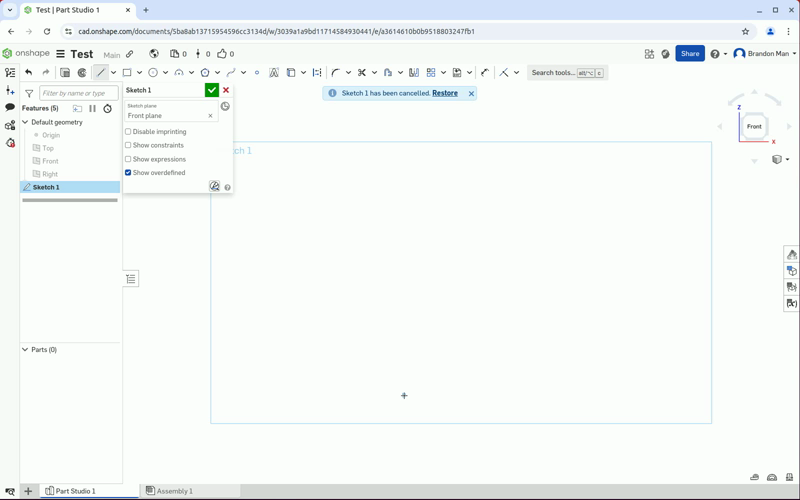
key_down(shift)
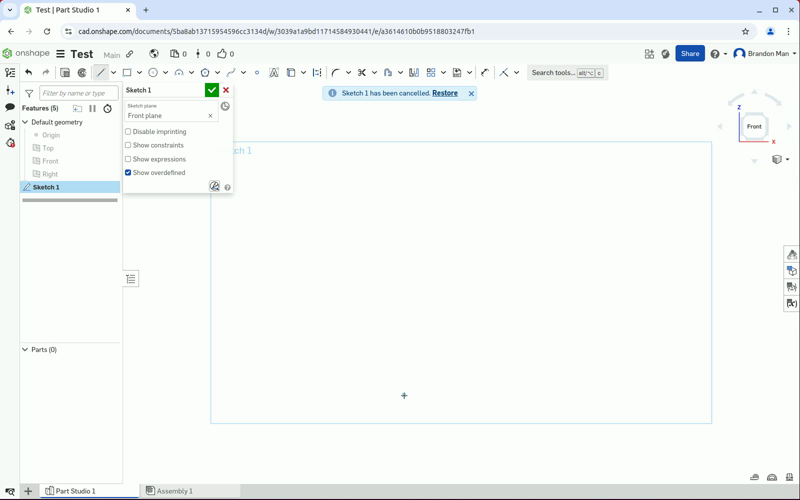
mouse_move(468, 395)
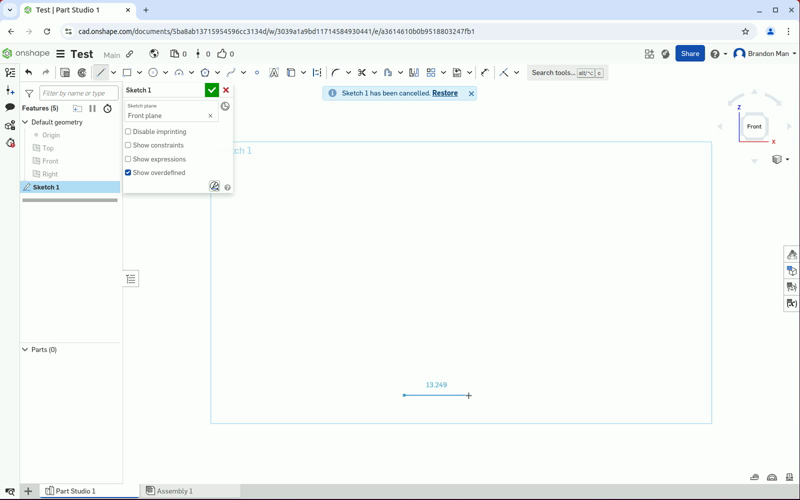
click(468, 395)
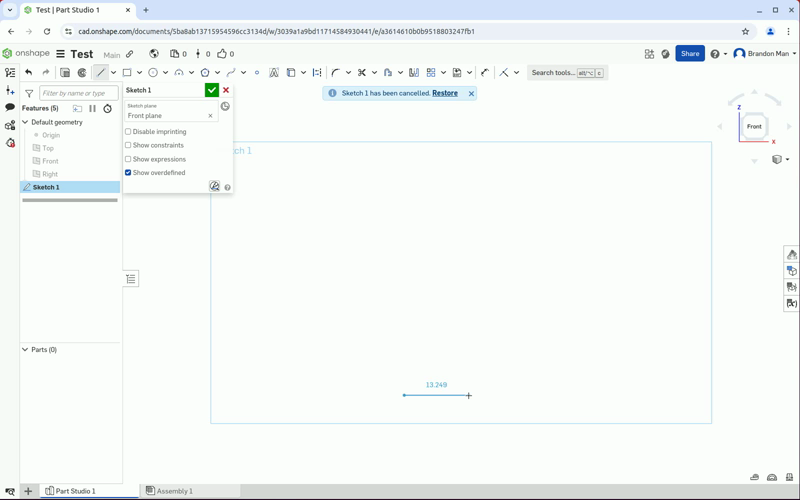
key_up(shift)
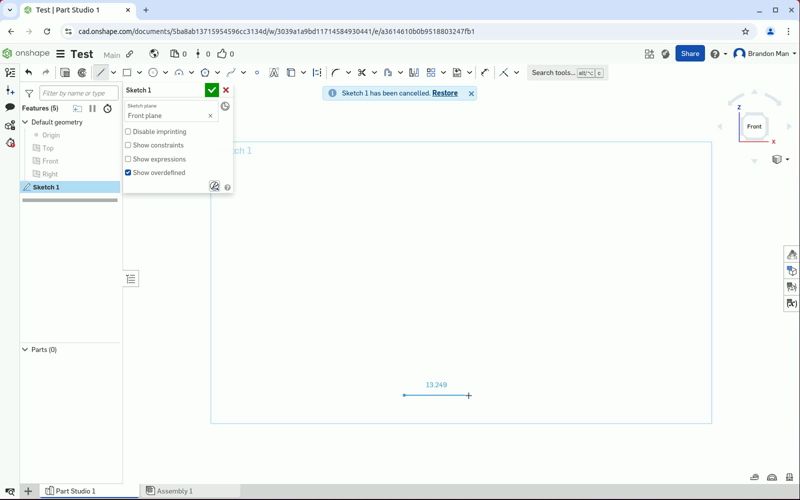
key_down(shift)
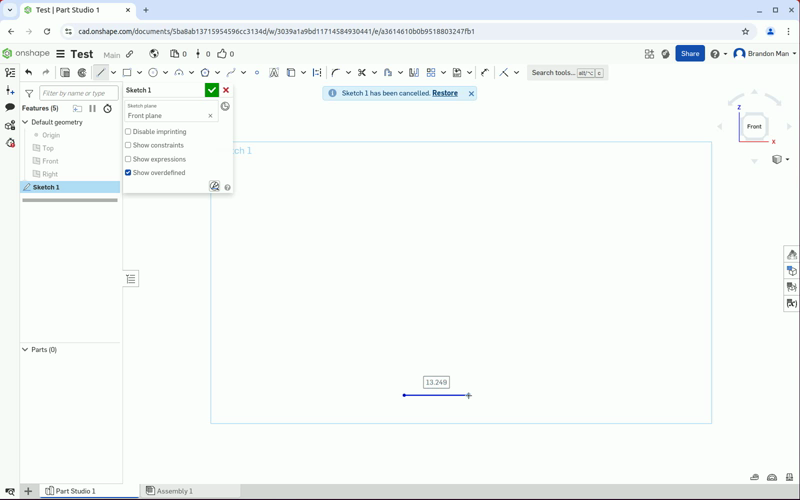
mouse_move(468, 192)
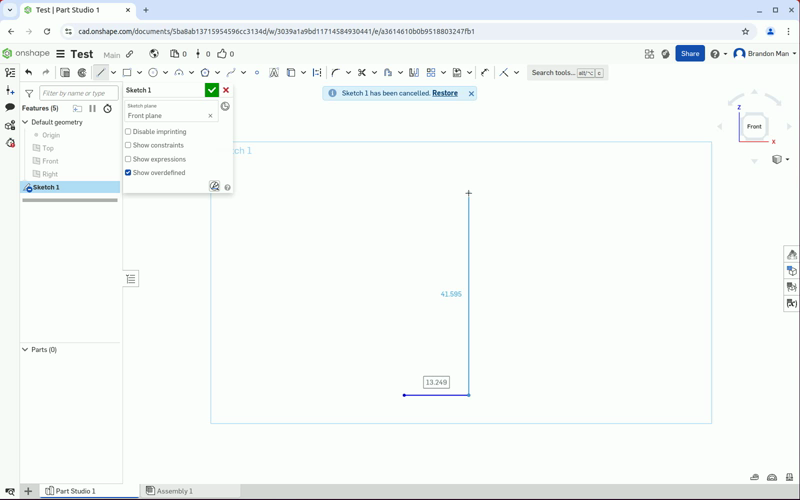
click(468, 192)
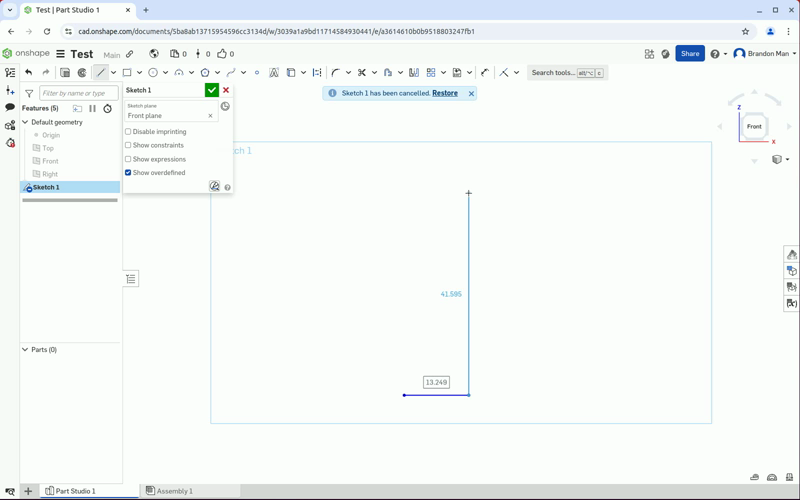
key_up(shift)
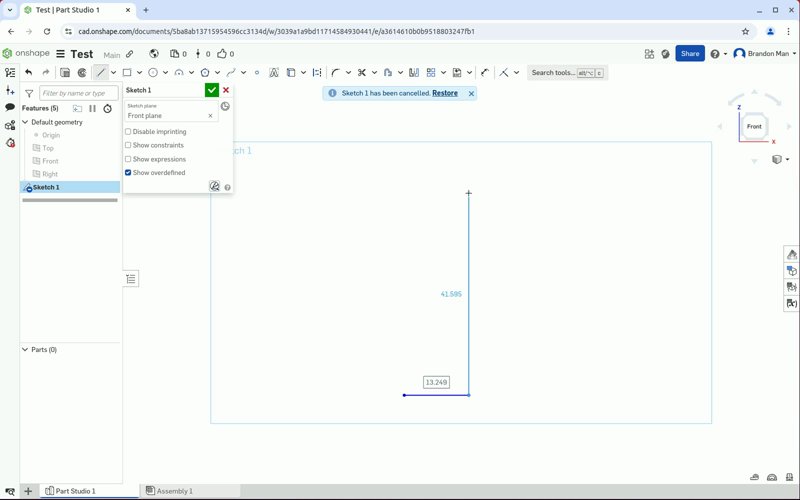
key_down(shift)
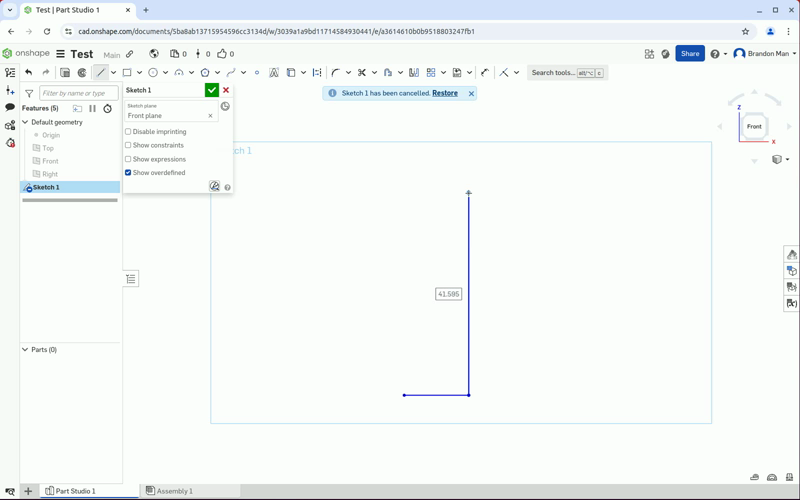
mouse_move(404, 192)
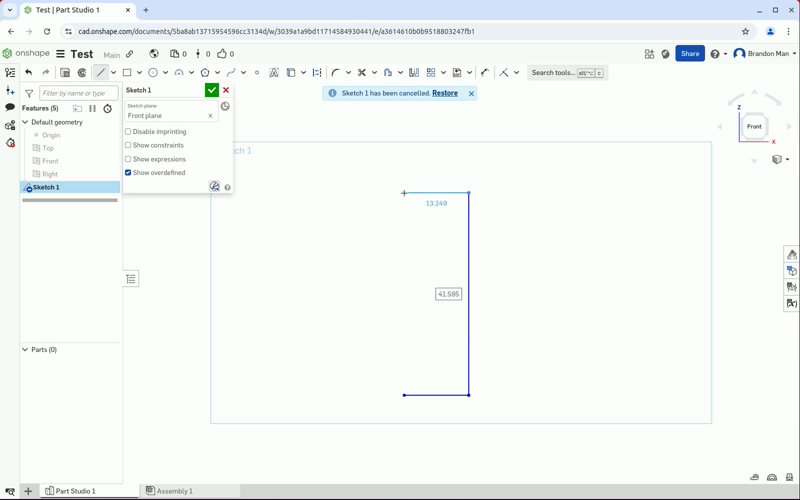
click(404, 192)
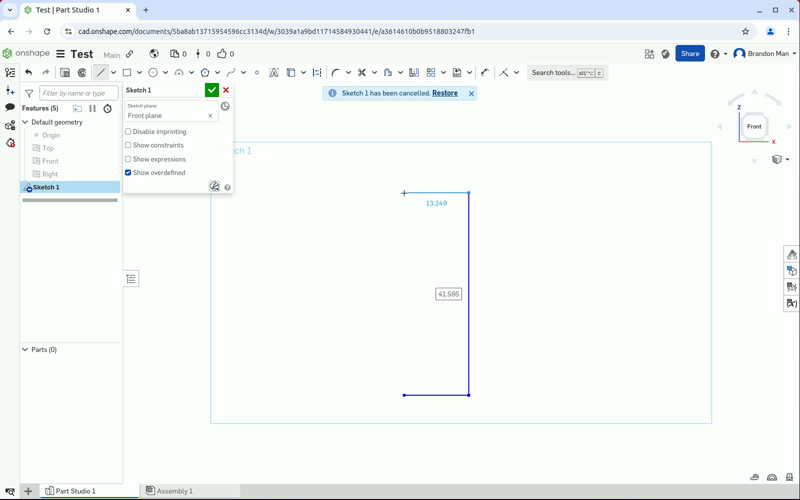
key_up(shift)
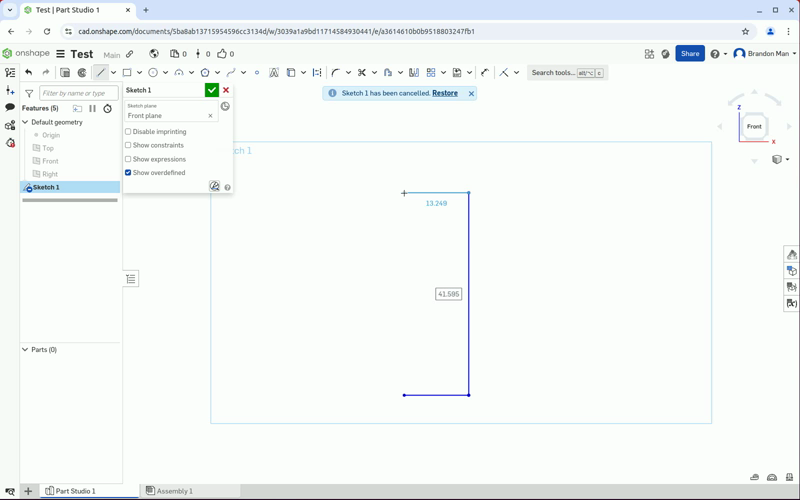
key_down(shift)
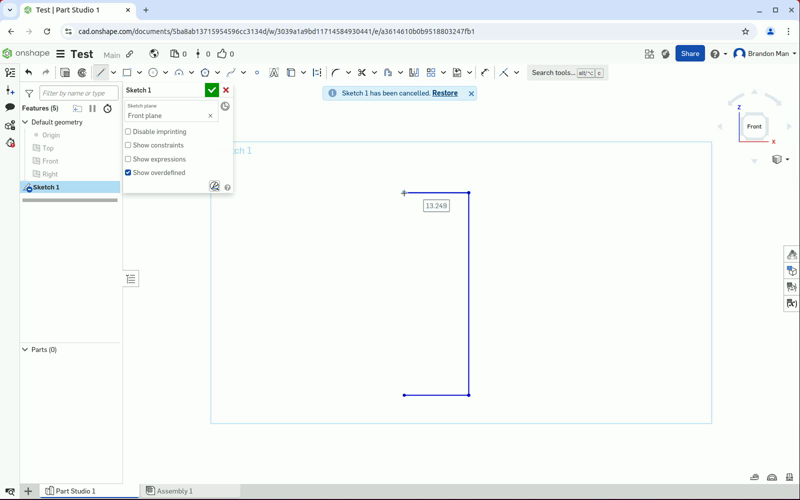
mouse_move(404, 395)
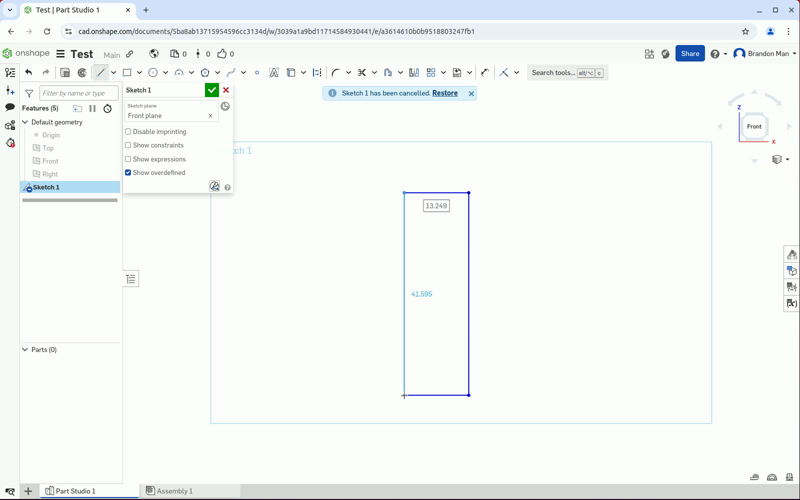
key_up(shift)
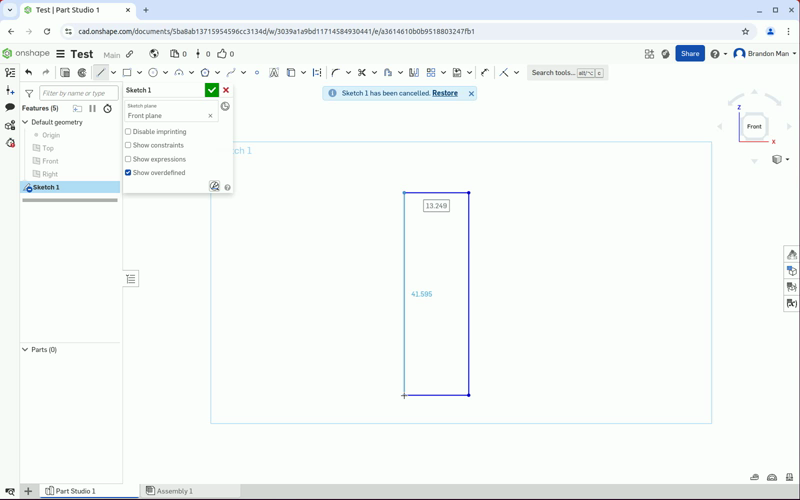
click(404, 395)
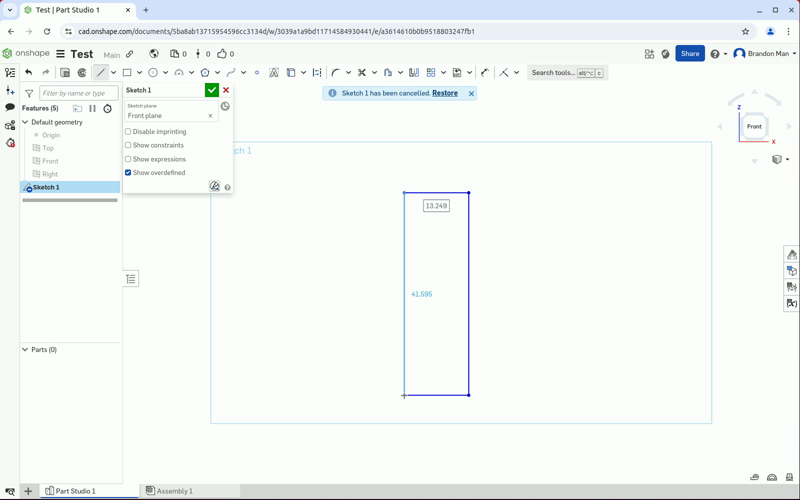
key(esc)
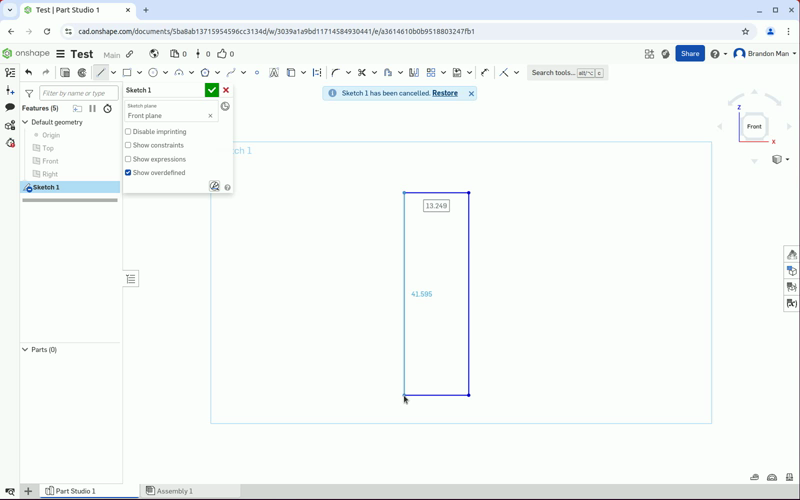
mouse_move(452, 318)
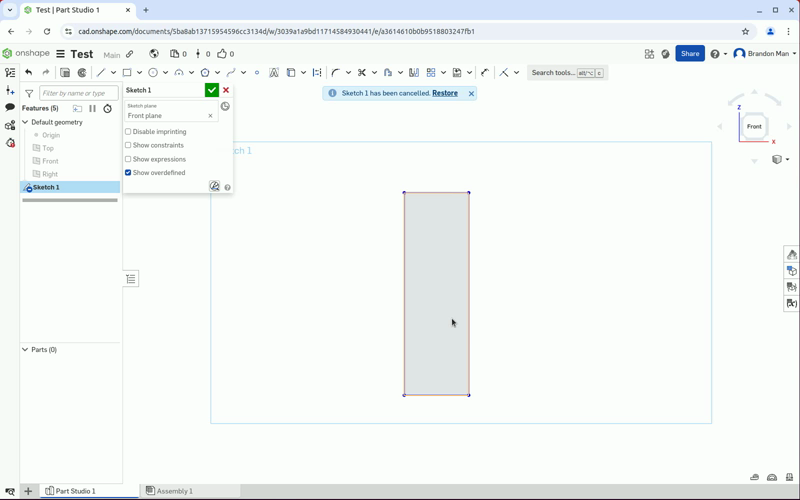
click(452, 318)
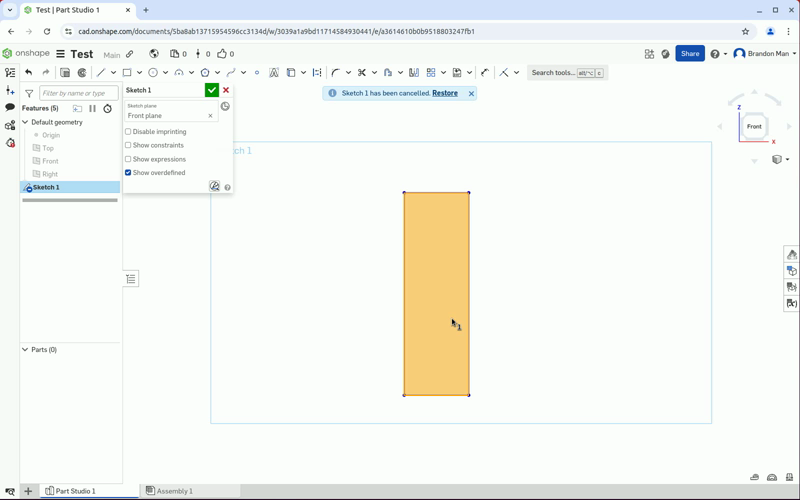
mouse_move(73, 352)
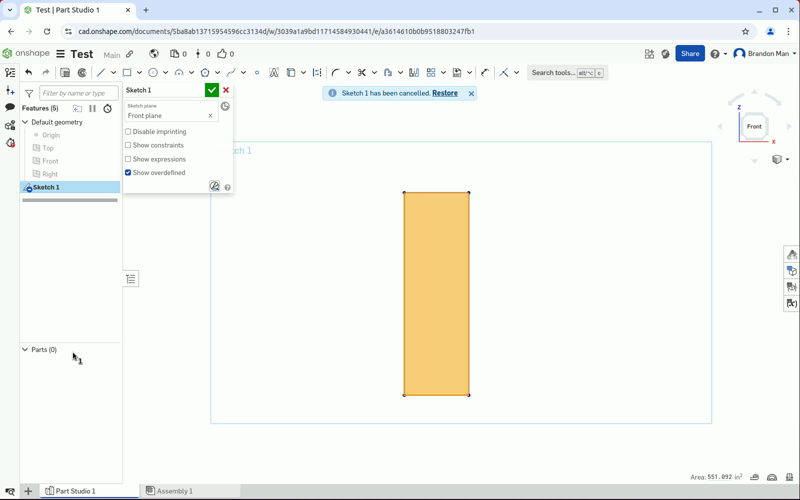
key(shift+y)
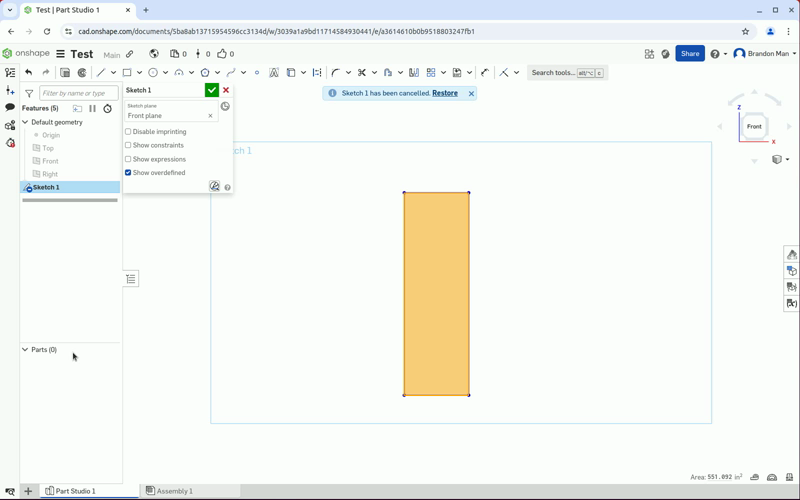
key(shift+e)
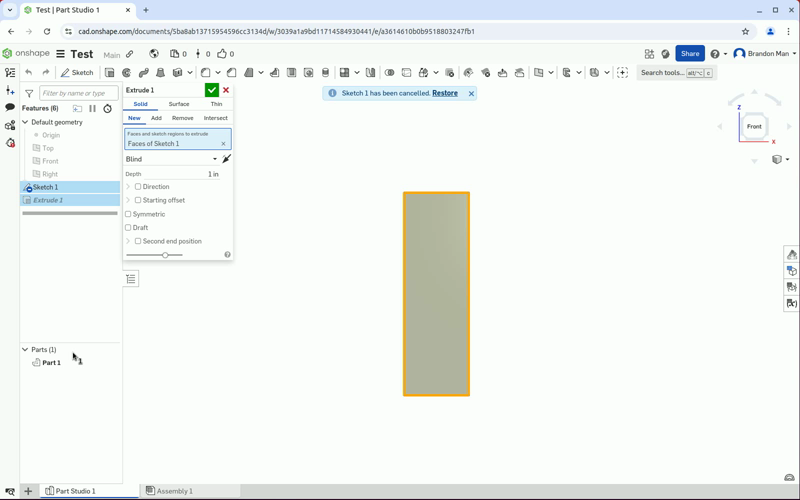
mouse_move(143, 106)
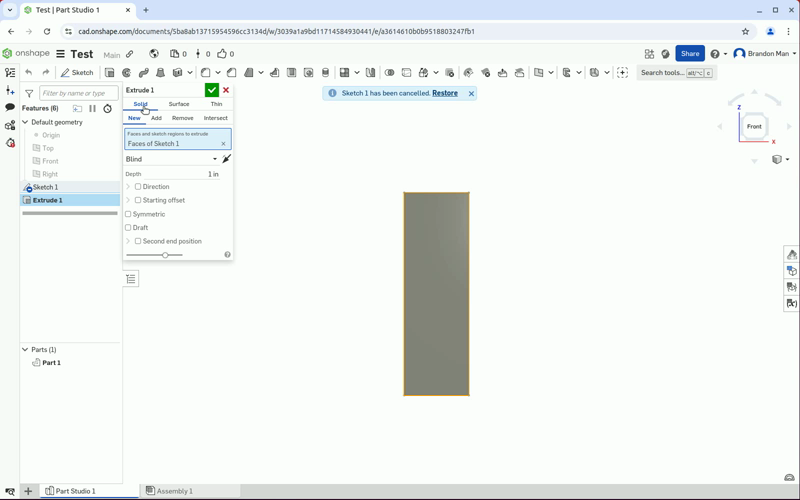
click(143, 106)
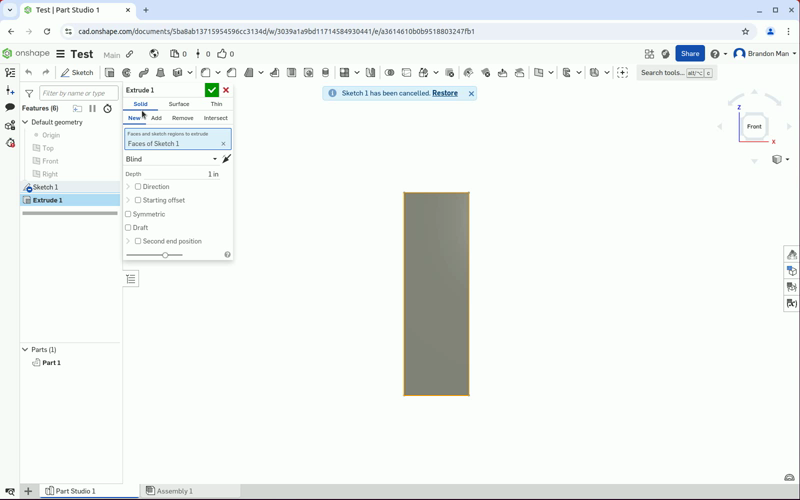
mouse_move(137, 120)
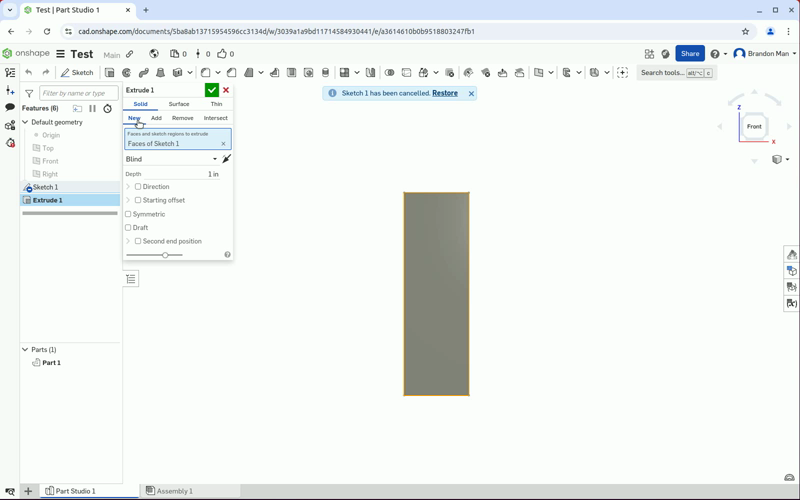
click(137, 120)
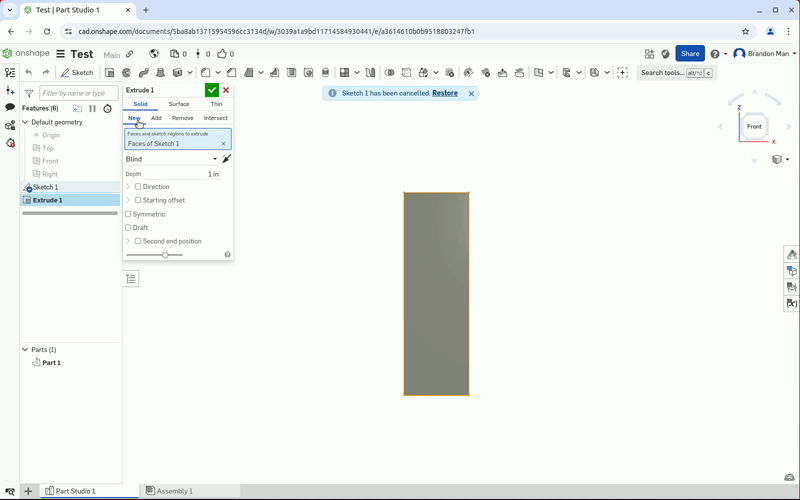
key(tab, 4)
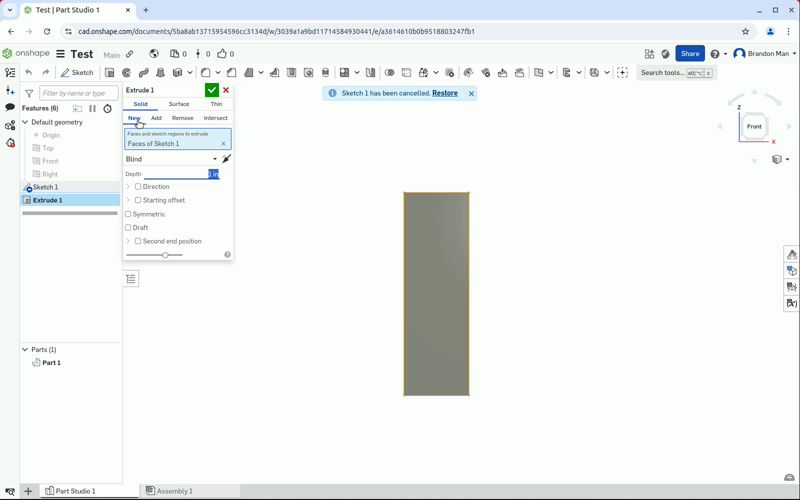
text(2.888)
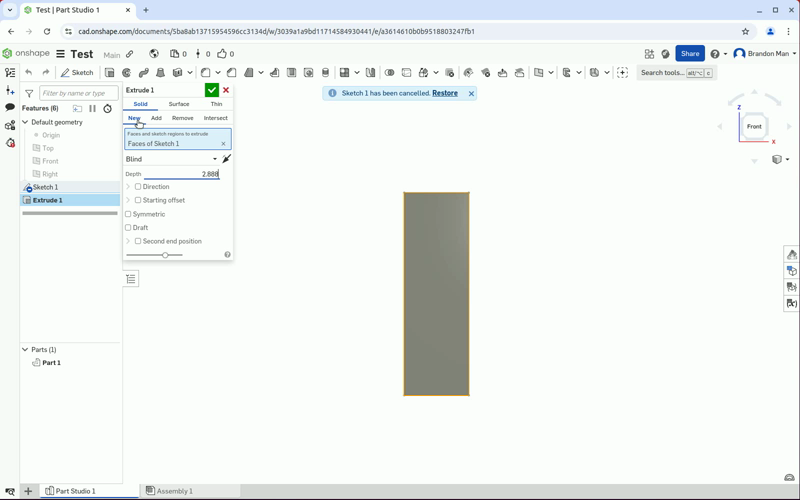
key(tab, 3)
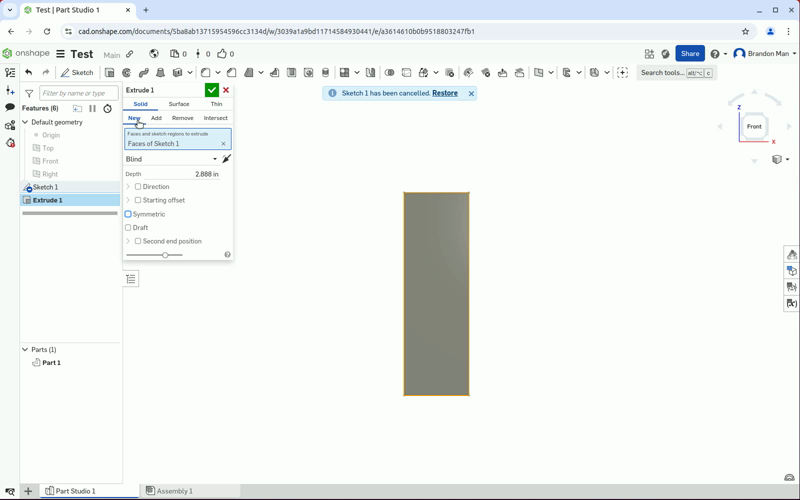
key(space)
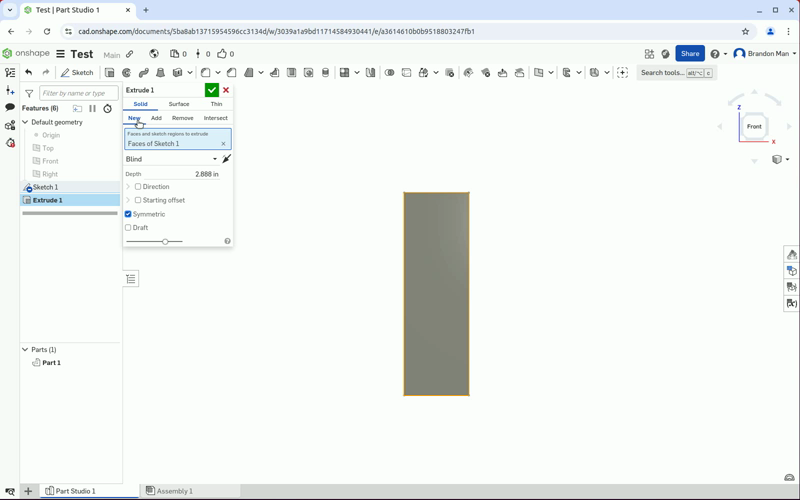
key(enter)
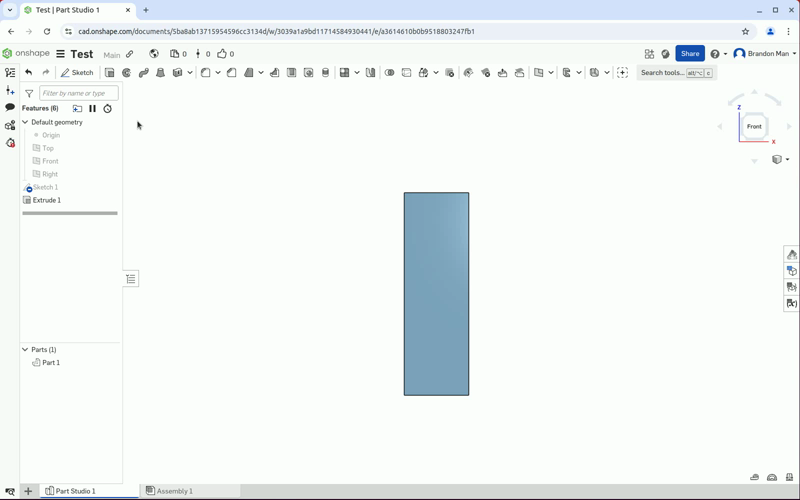
key(shift+h)
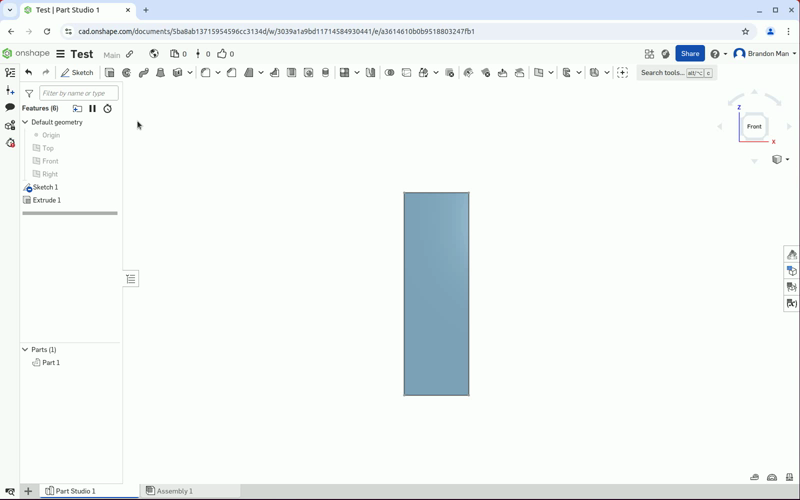
key(shift+h)
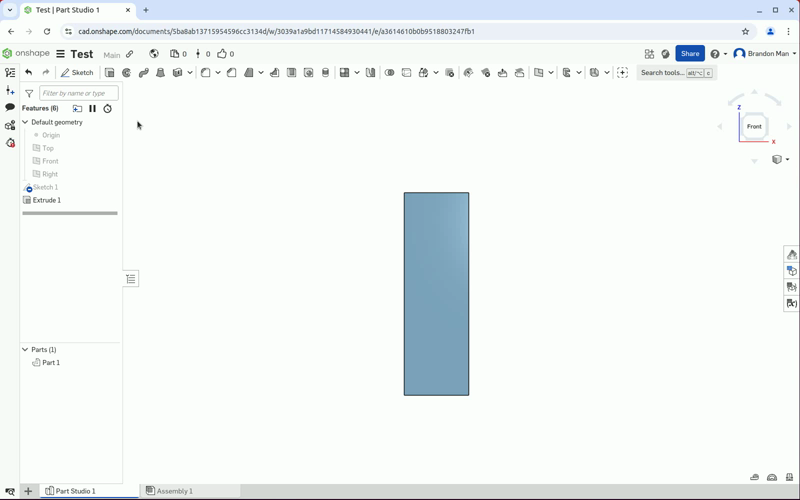
mouse_move(73, 189)
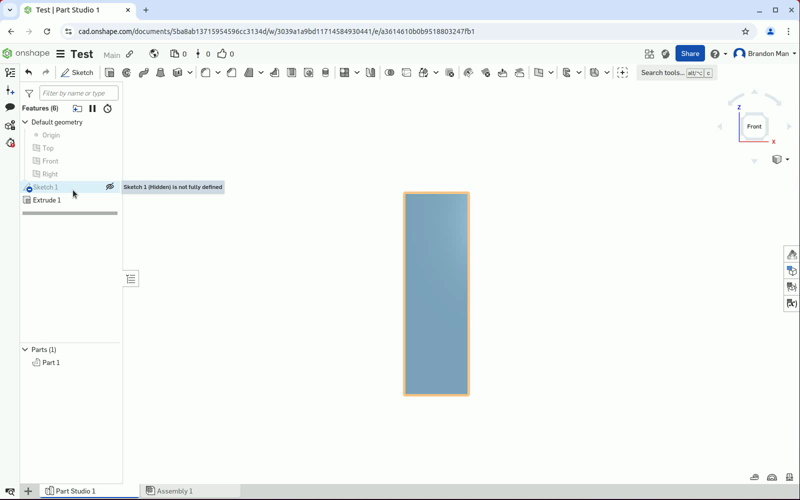
click(73, 189)
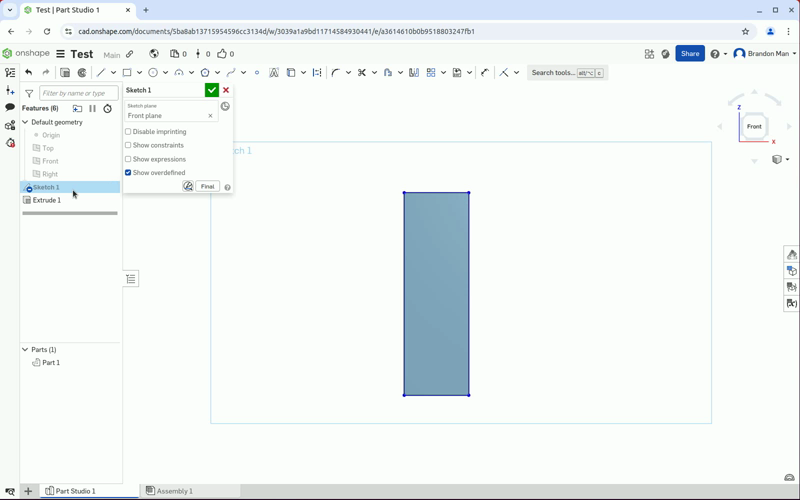
mouse_move(229, 92)
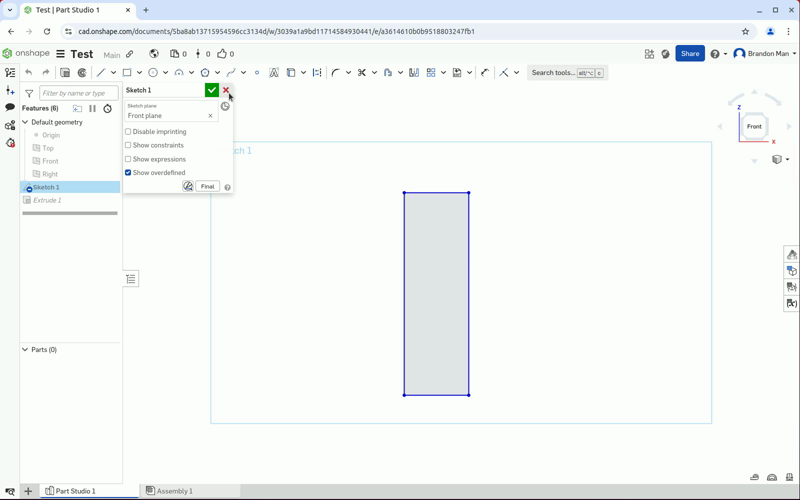
click(229, 92)
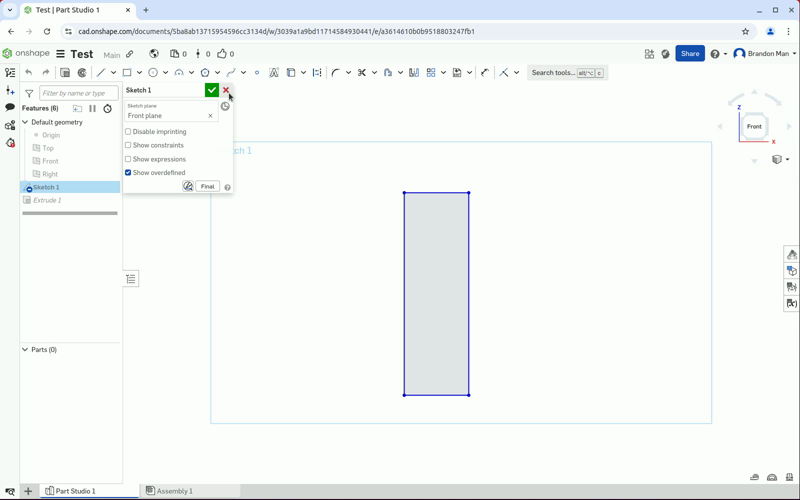
key(shift+s)
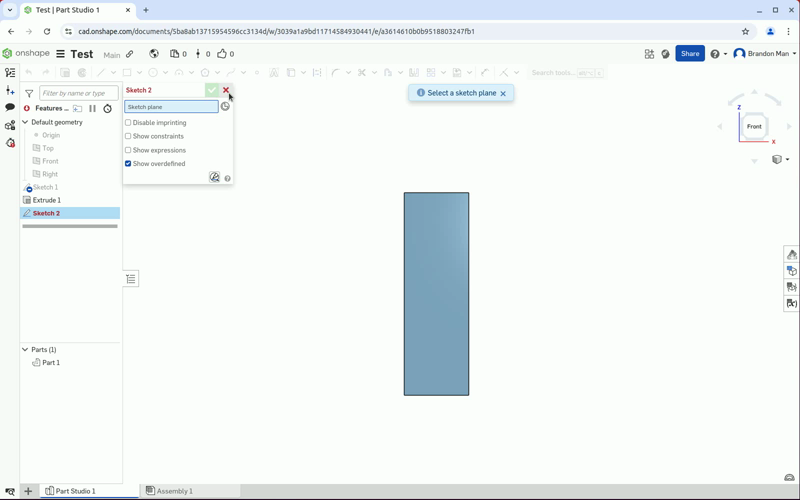
mouse_move(73, 163)
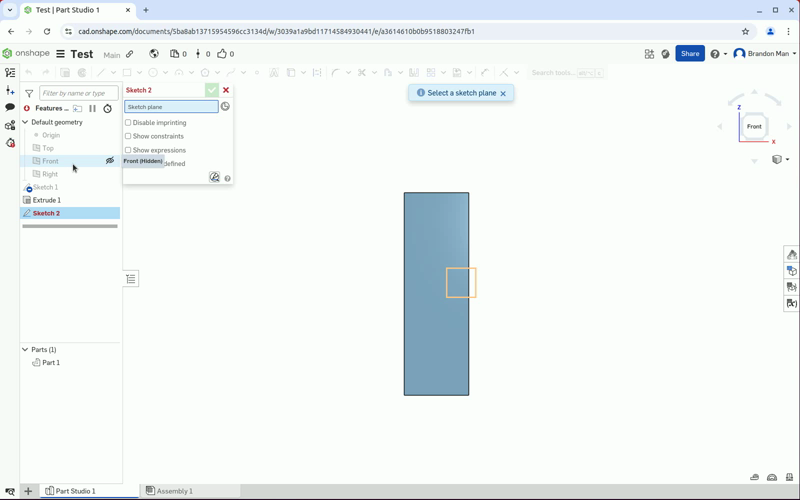
click(73, 163)
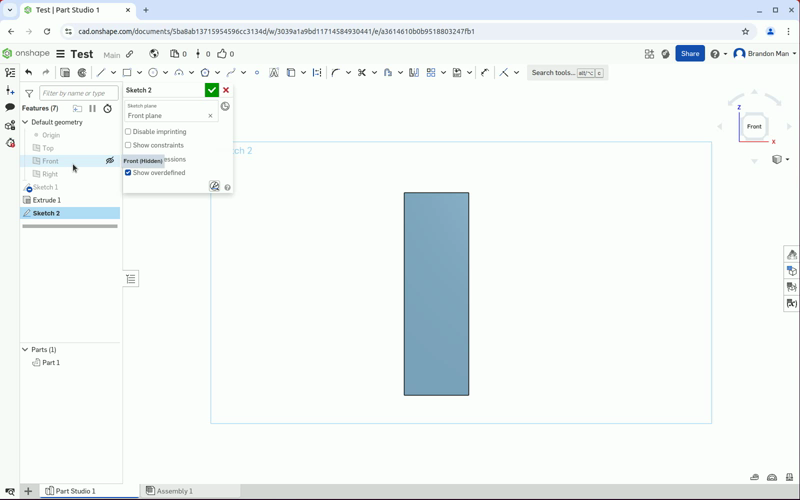
mouse_move(73, 352)
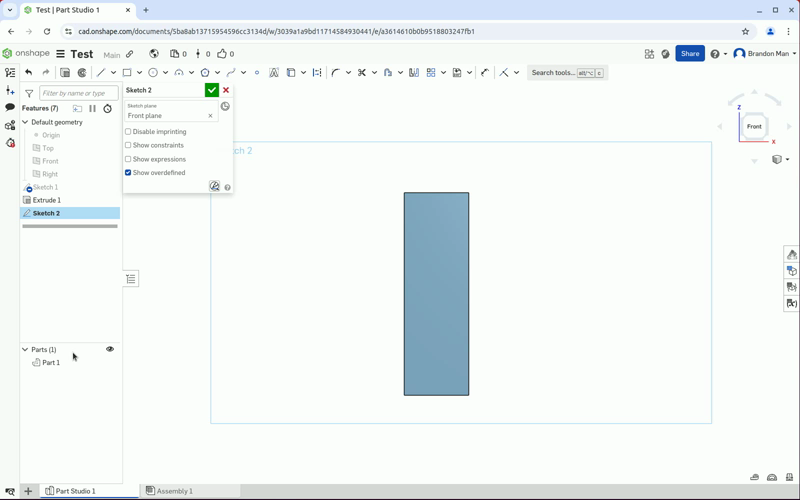
key(y)
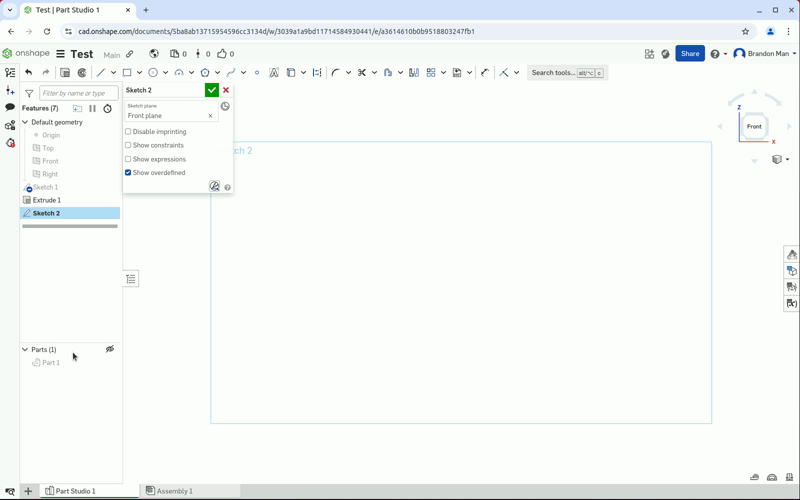
key(l)
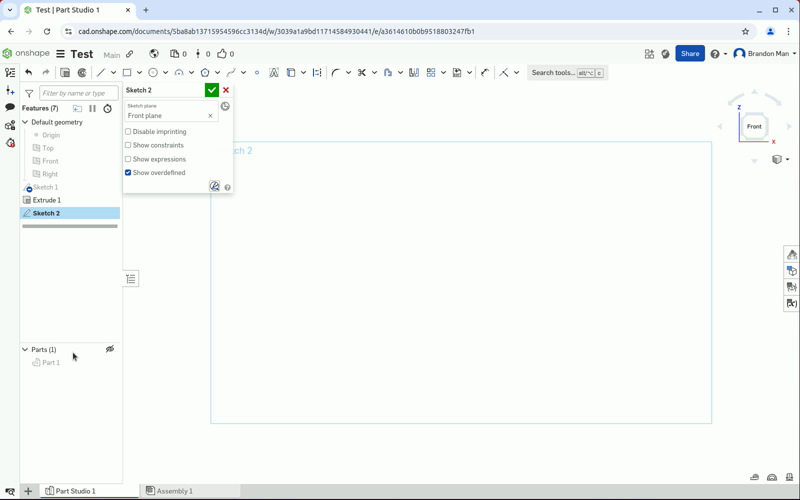
key_down(shift)
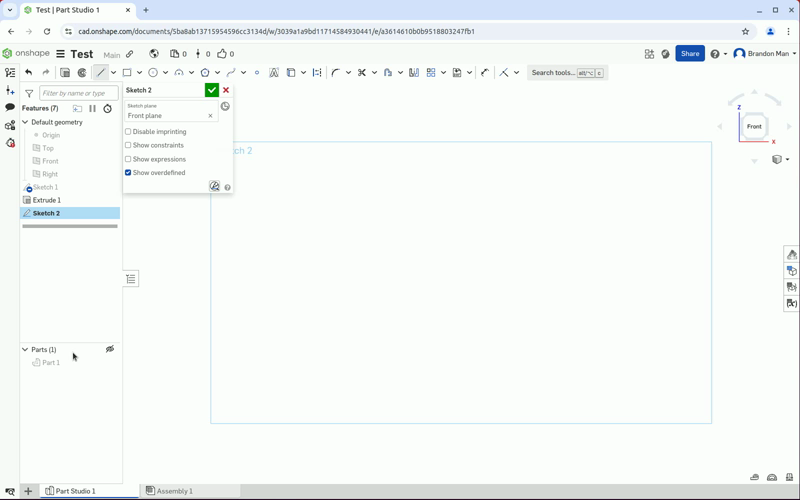
mouse_move(404, 395)
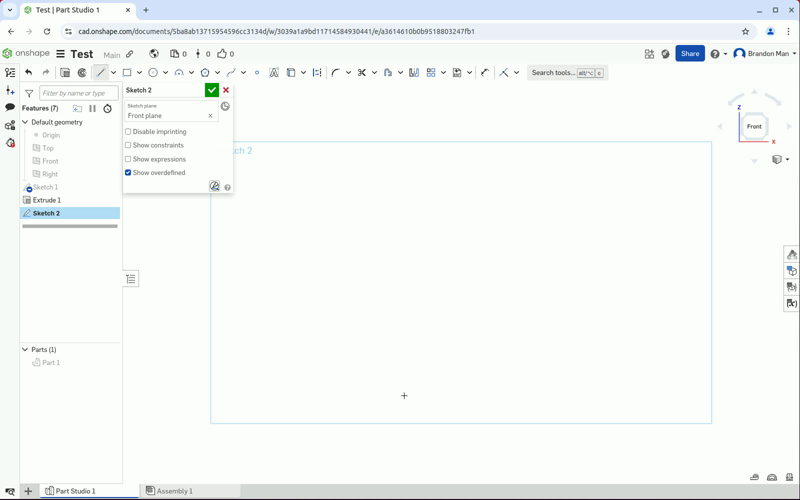
click(404, 395)
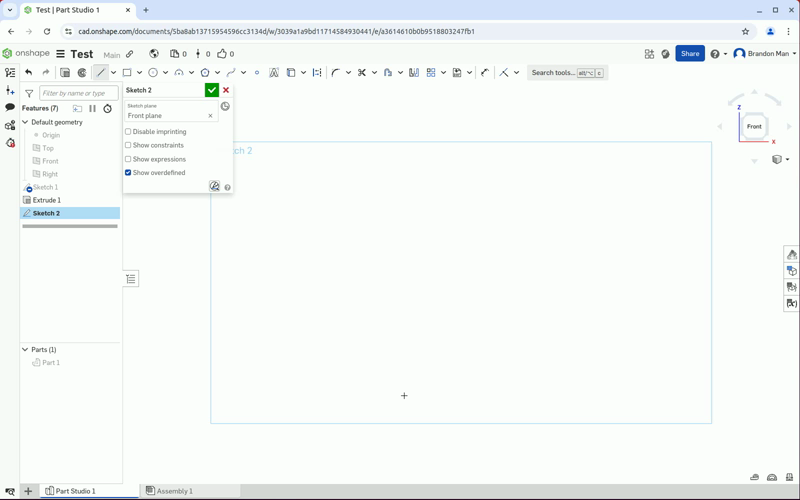
key_up(shift)
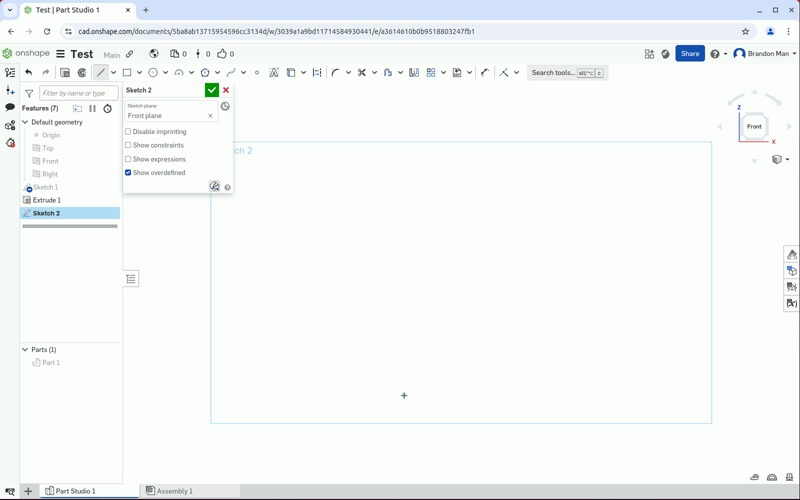
key_down(shift)
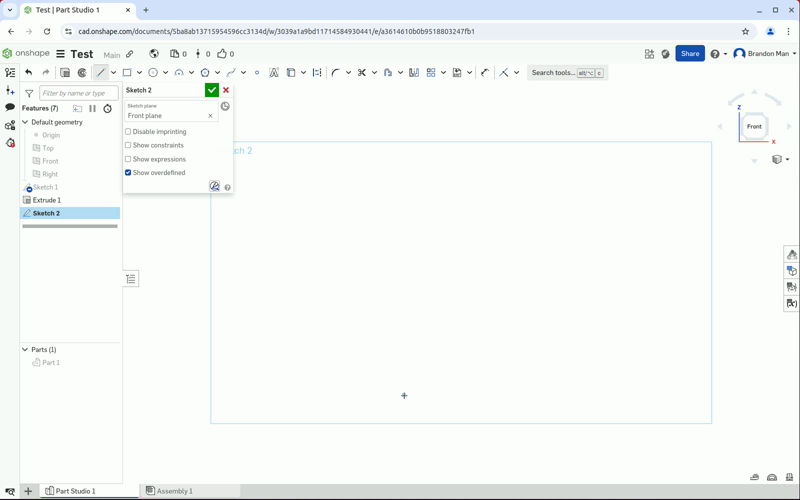
mouse_move(468, 395)
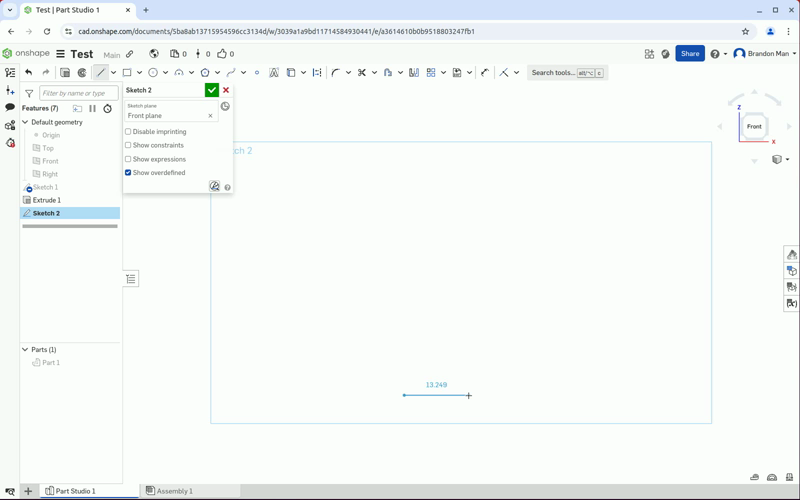
click(468, 395)
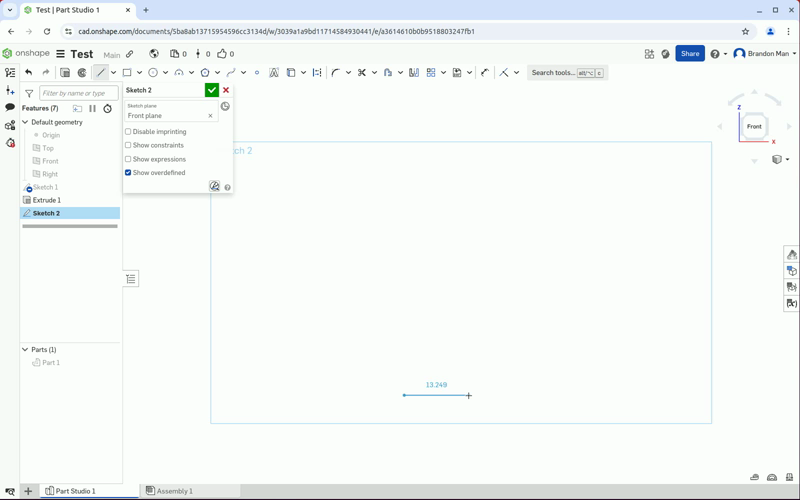
key_up(shift)
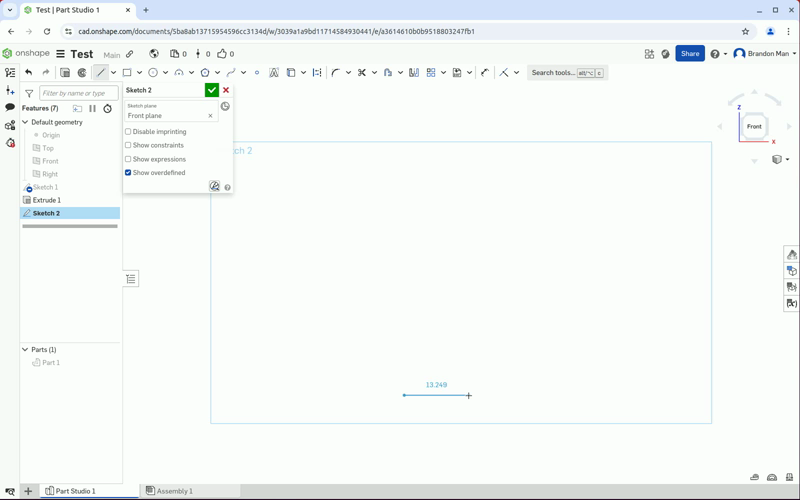
key_down(shift)
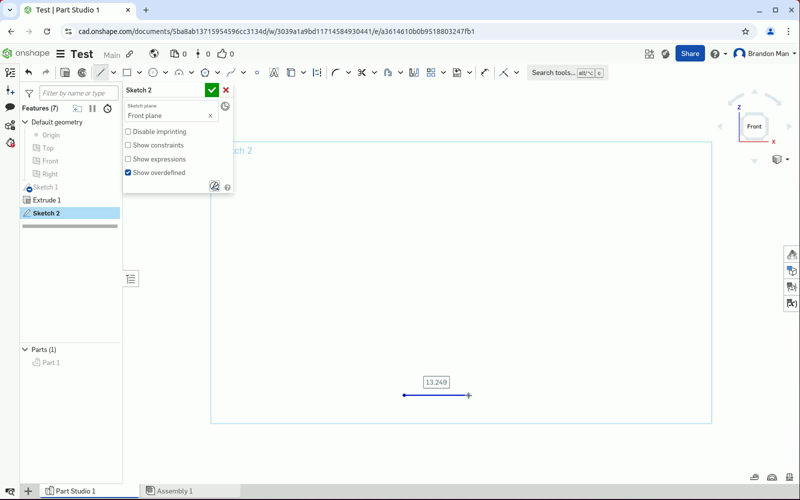
mouse_move(468, 192)
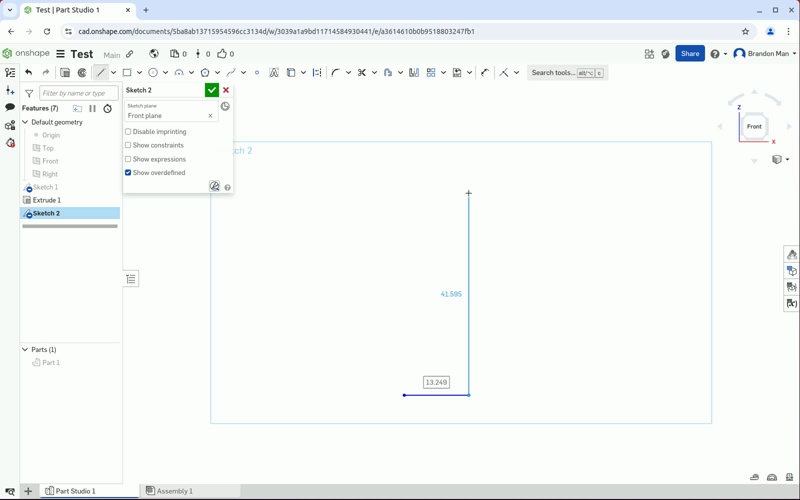
click(468, 192)
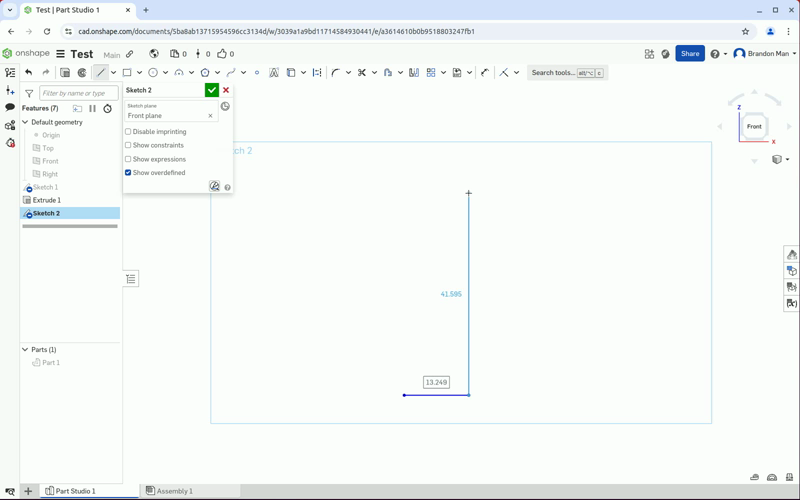
key_up(shift)
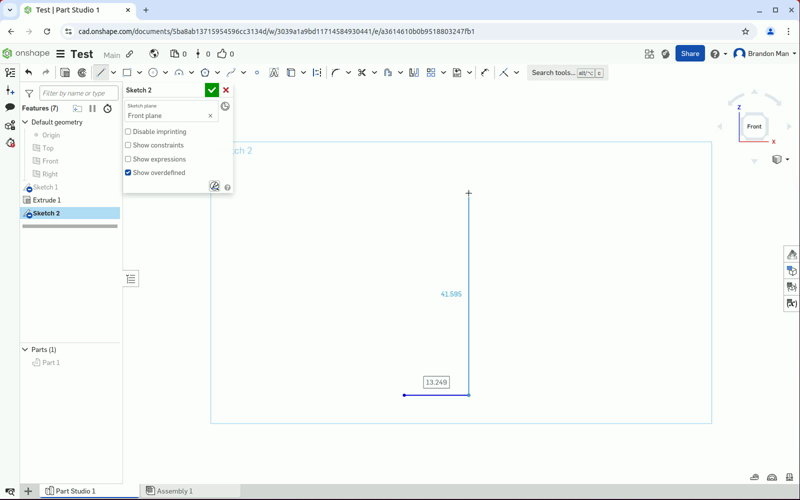
key_down(shift)
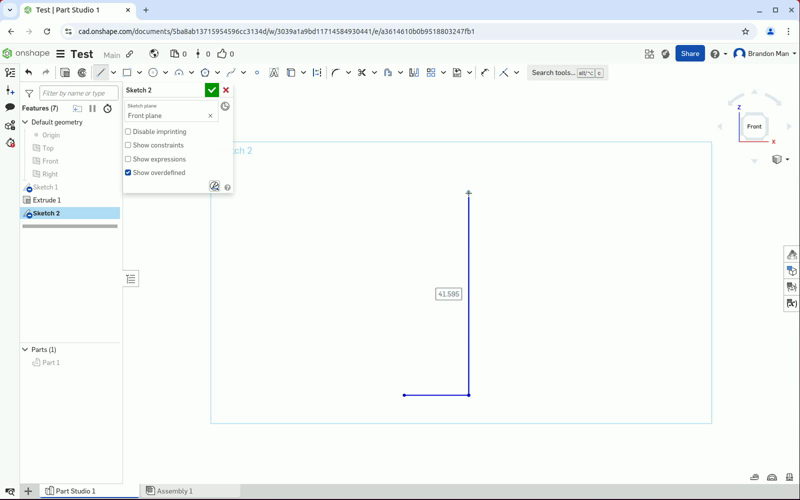
mouse_move(404, 192)
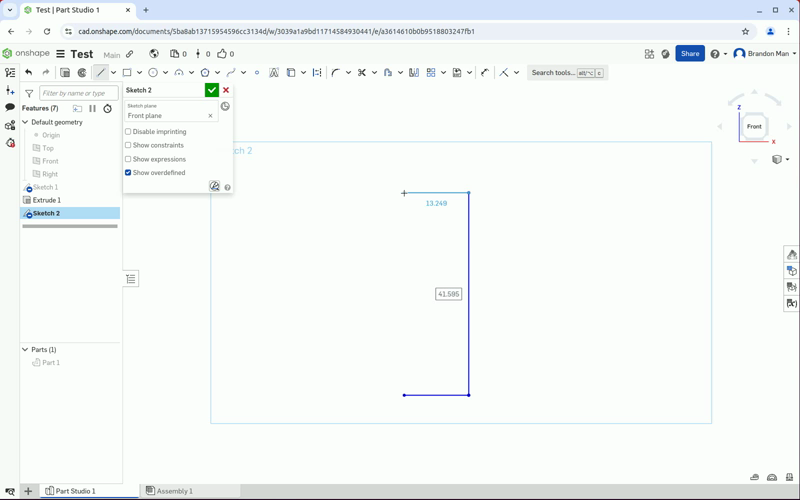
click(404, 192)
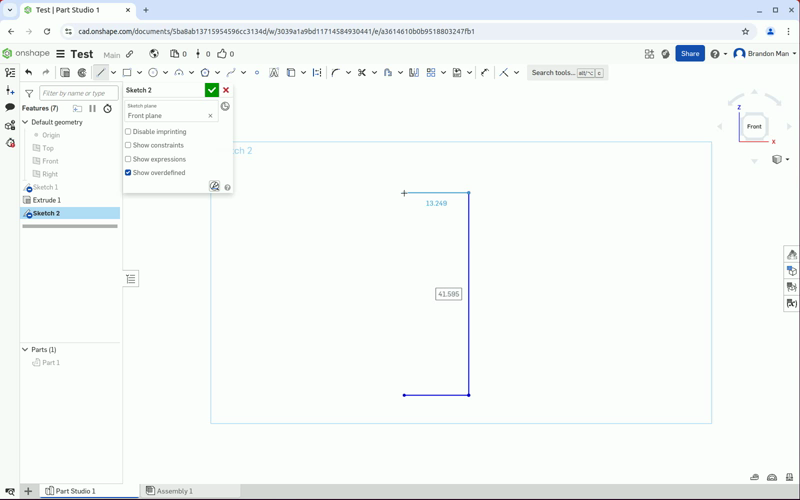
key_up(shift)
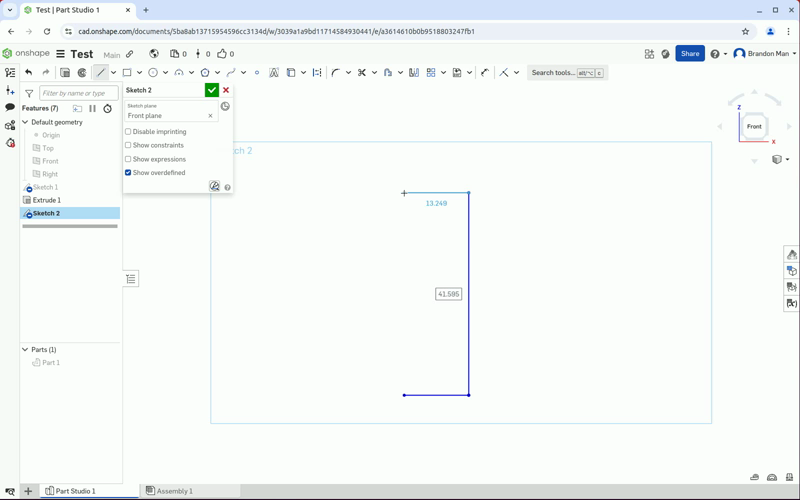
key_down(shift)
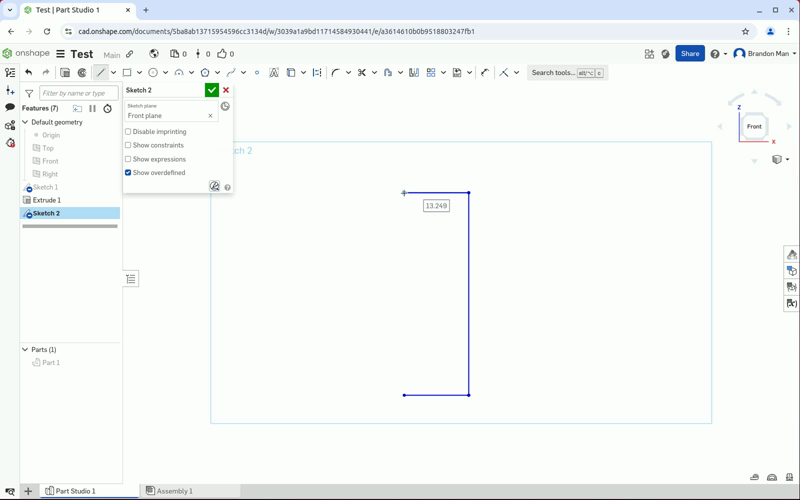
mouse_move(404, 395)
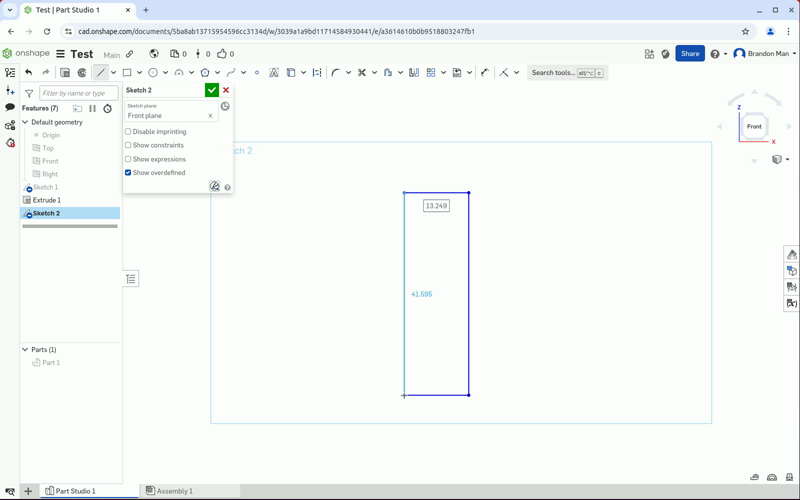
key_up(shift)
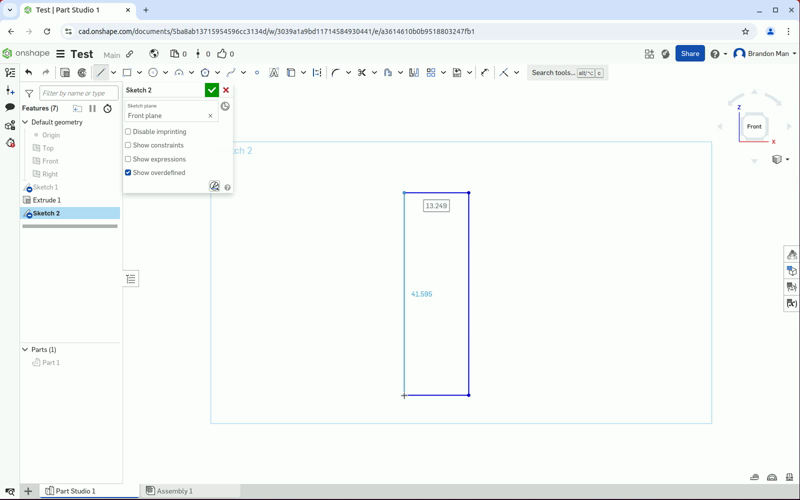
click(404, 395)
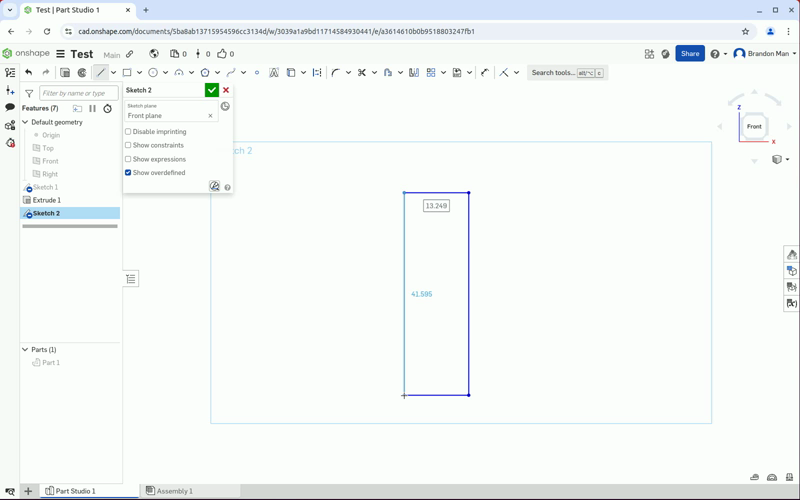
key(esc)
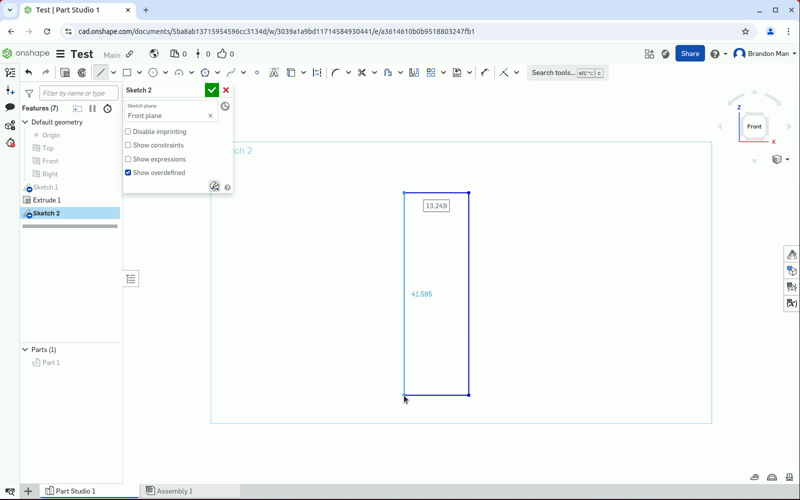
mouse_move(430, 239)
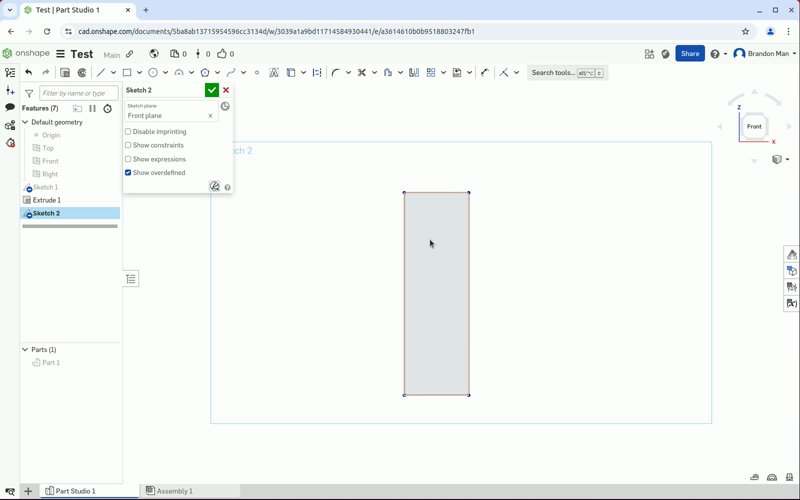
click(430, 239)
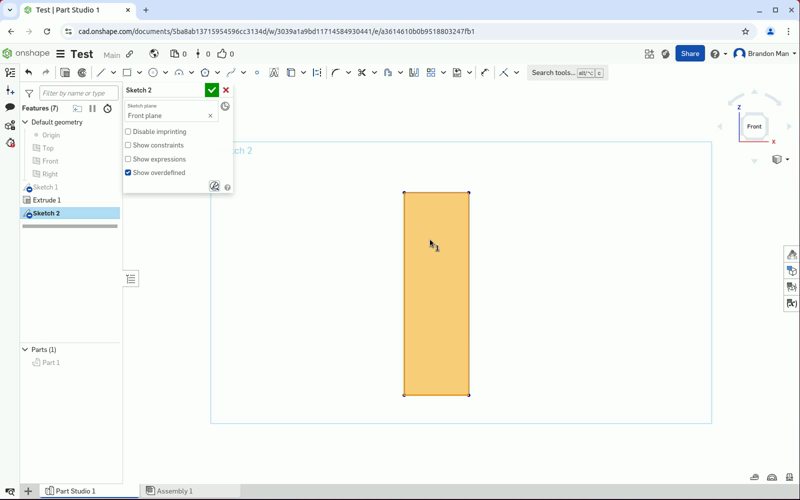
mouse_move(73, 352)
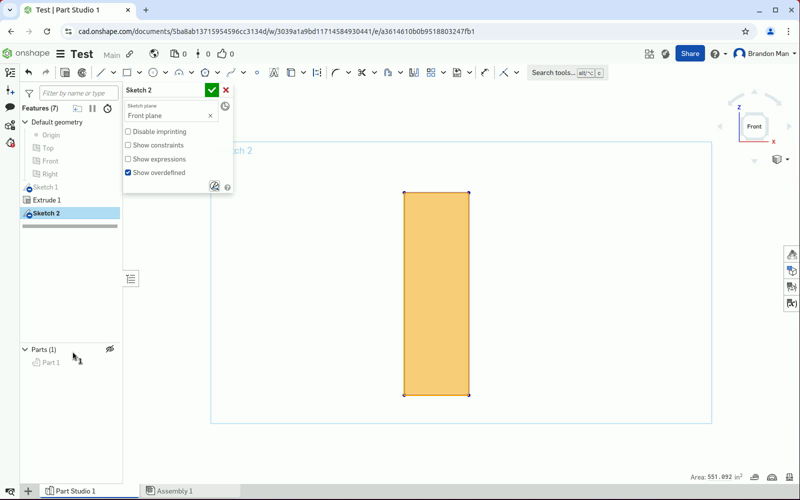
key(shift+y)
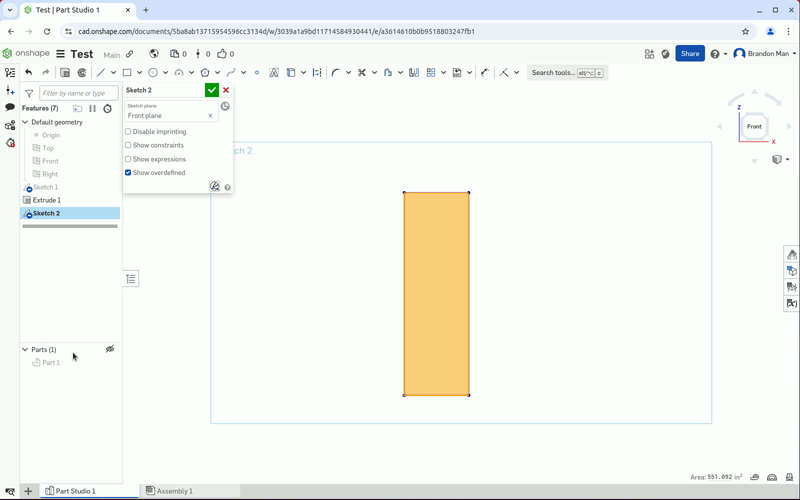
key(shift+e)
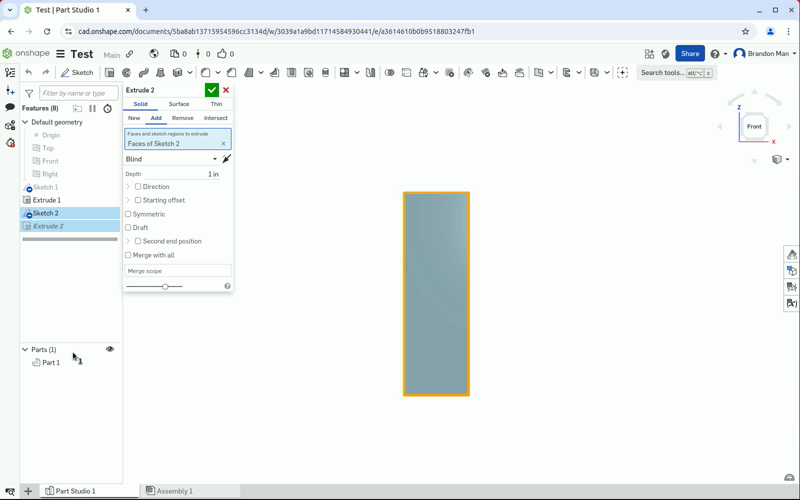
mouse_move(143, 106)
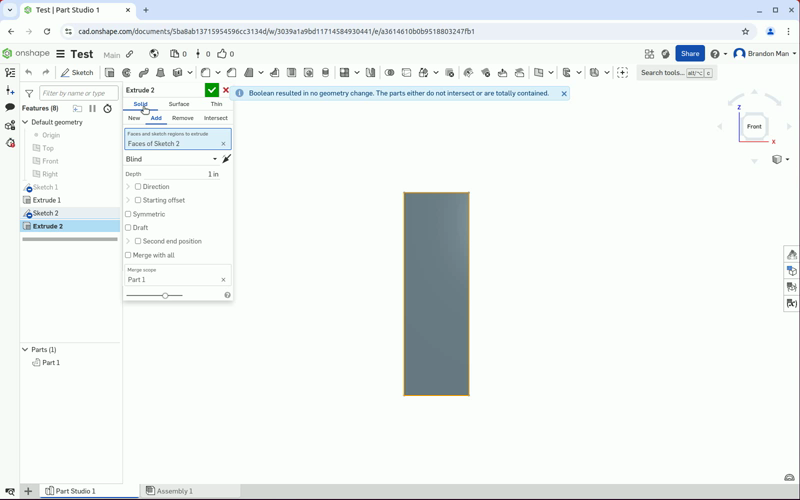
click(143, 106)
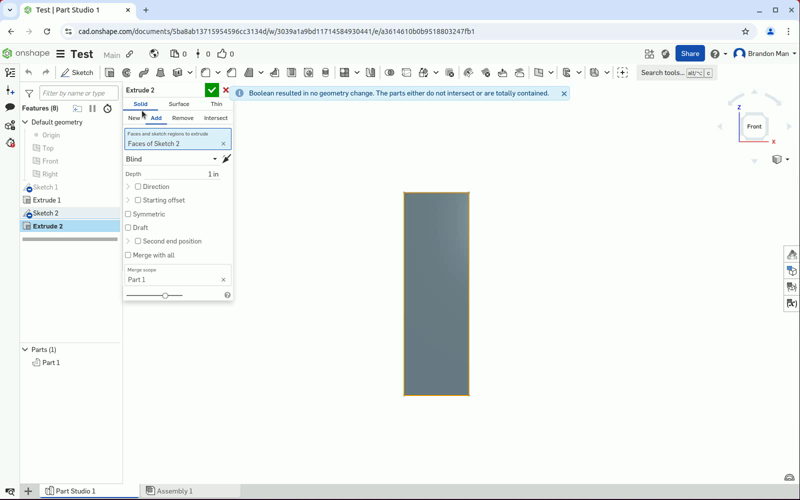
mouse_move(137, 120)
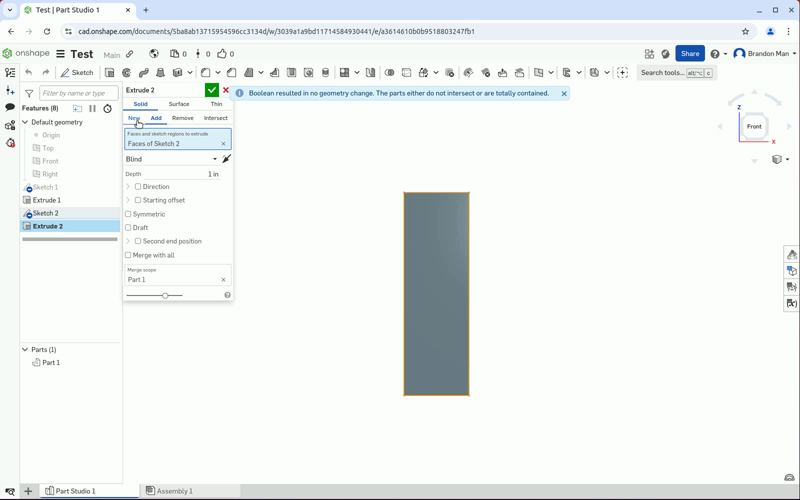
click(137, 120)
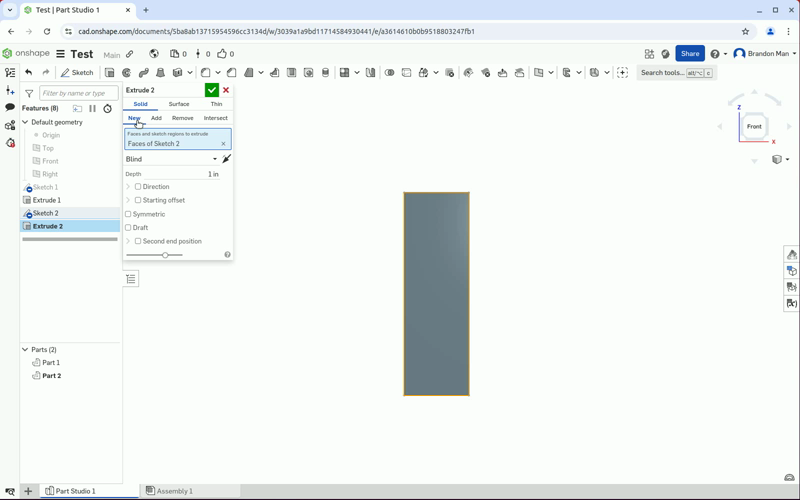
key(tab, 4)
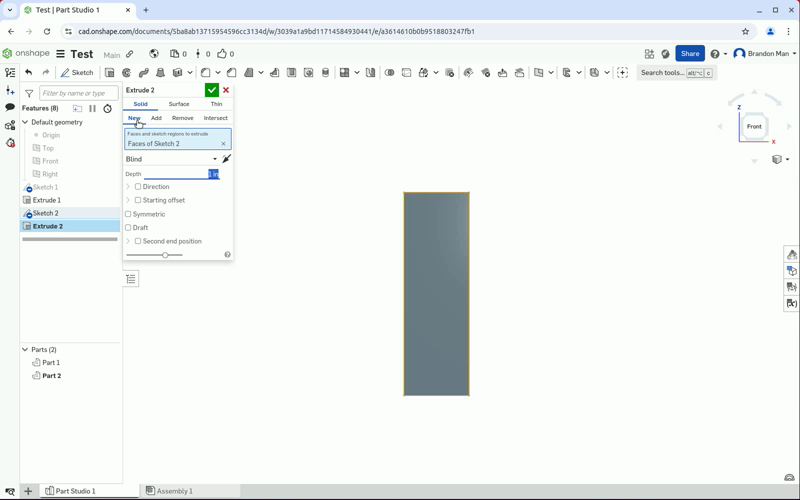
text(2.888)
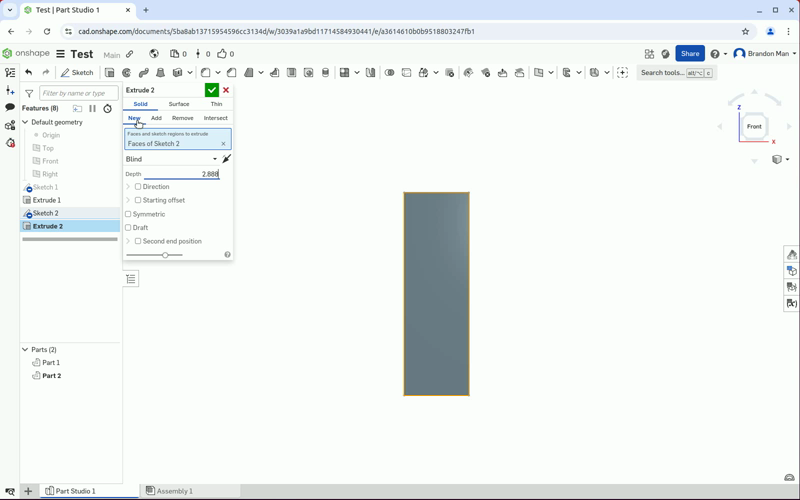
key(tab, 3)
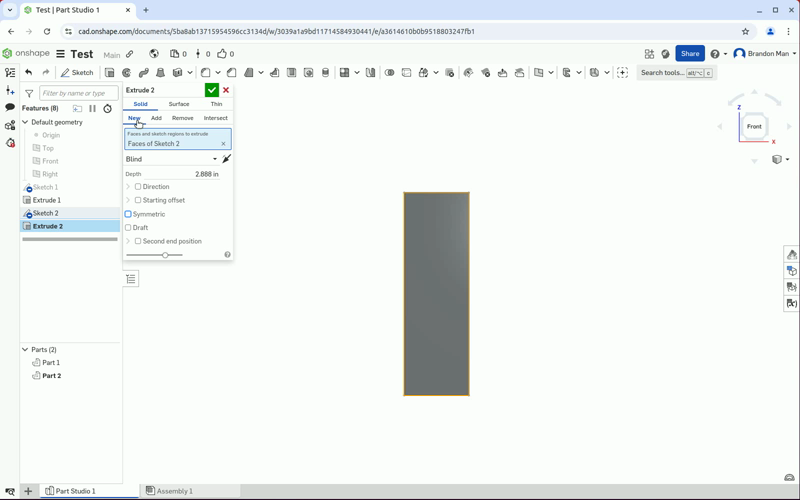
key(space)
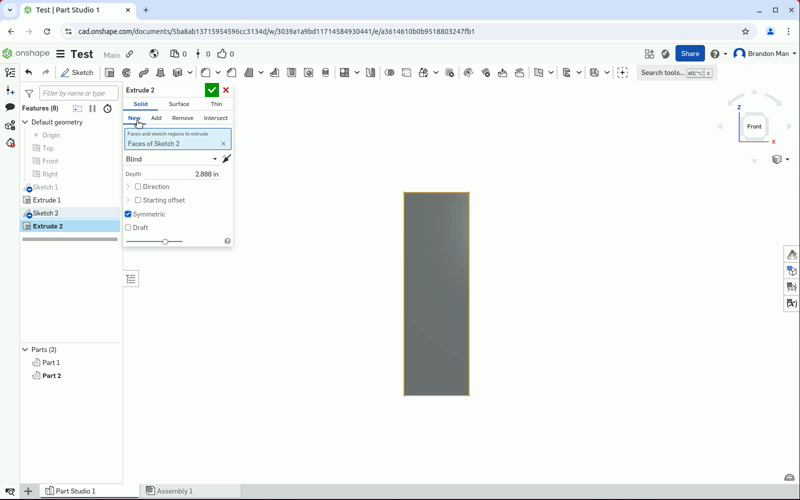
key(enter)
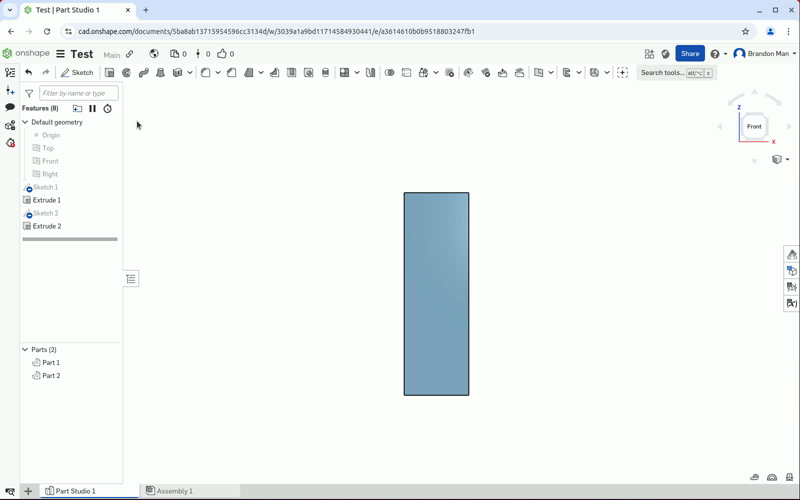
key(shift+h)
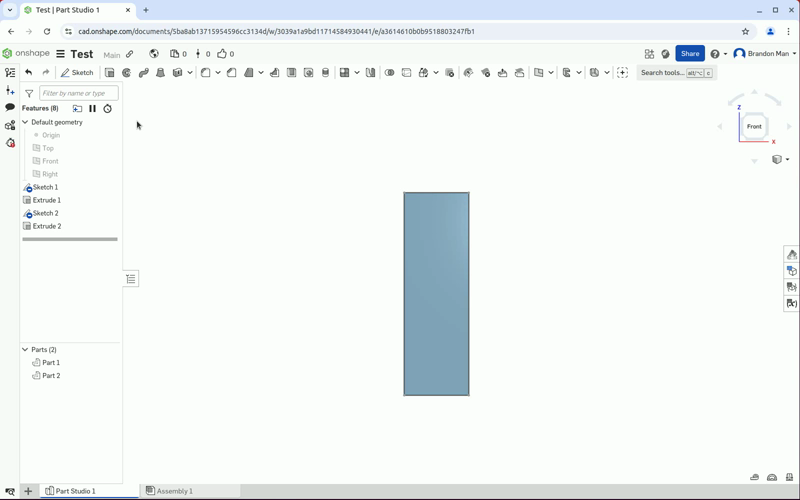
key(shift+h)
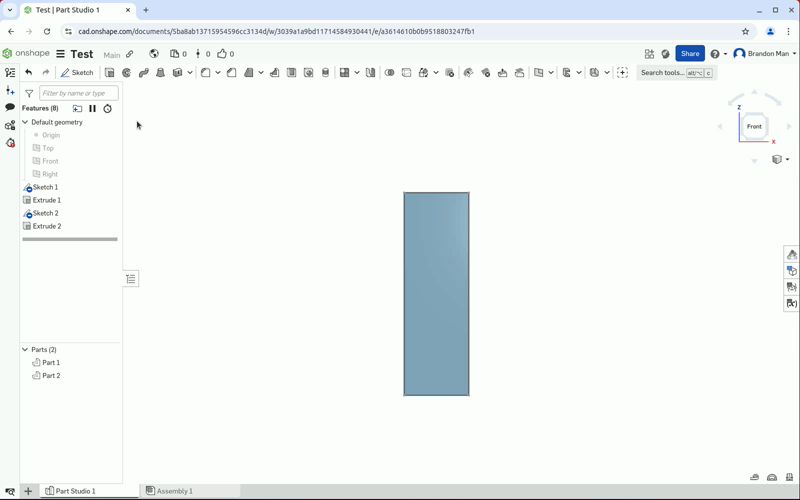
key(shift+7)
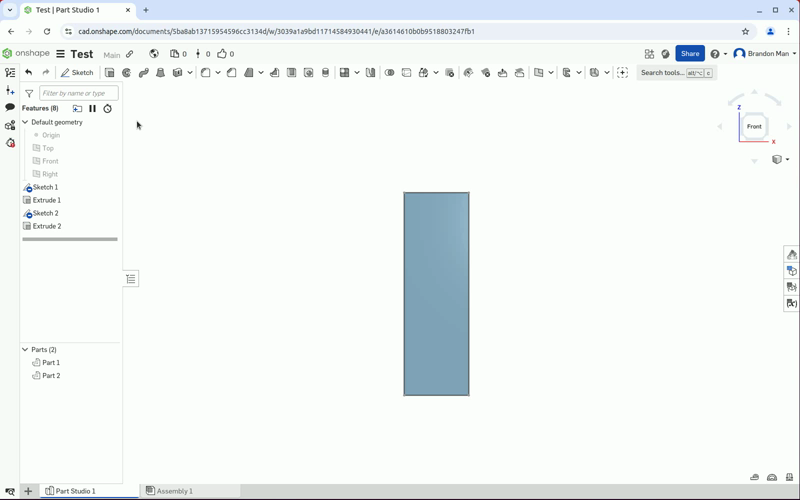
key(left, 2)
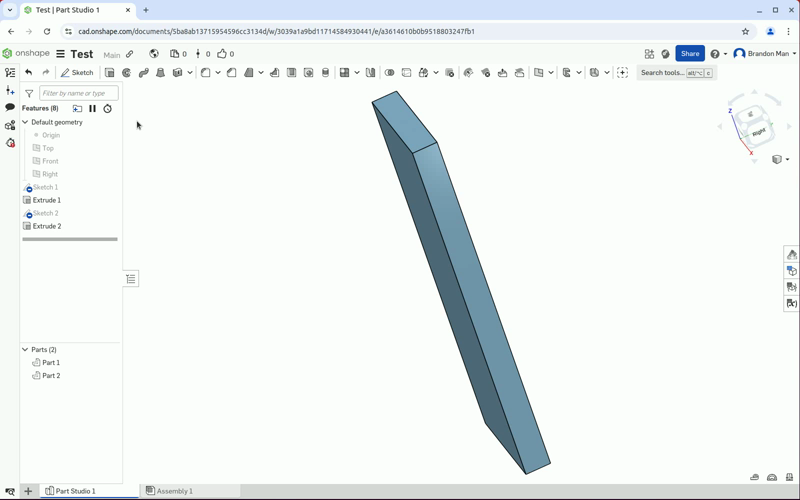
key(down, 2)
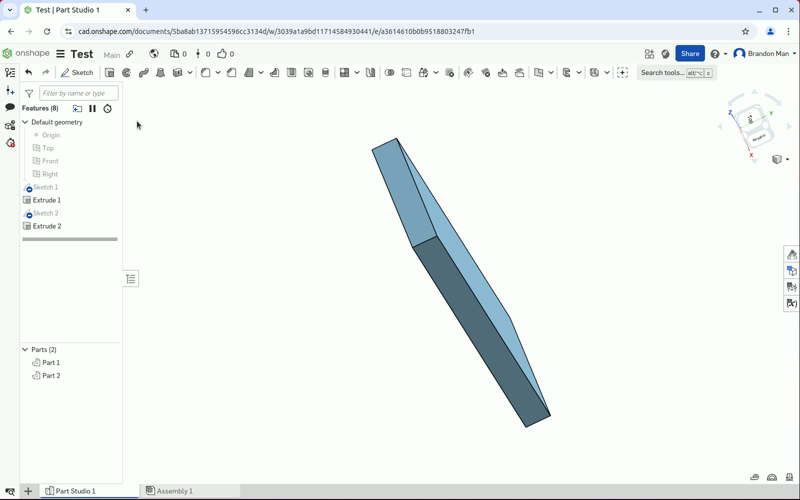
key(up, 2)
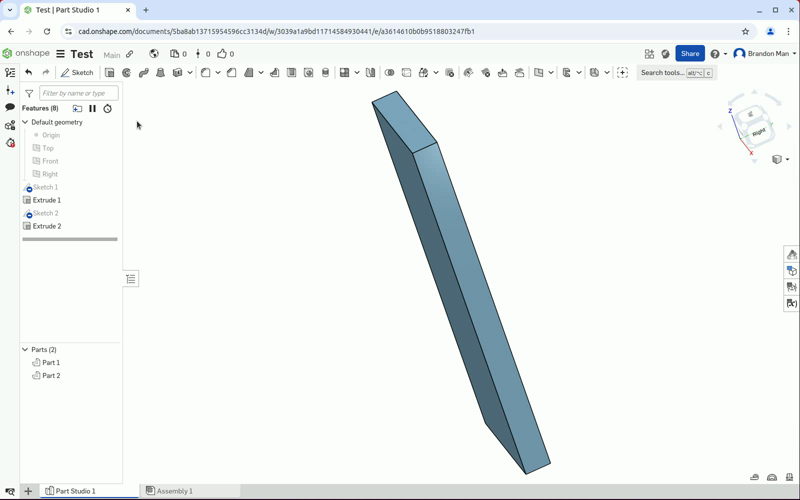
key(right, 2)
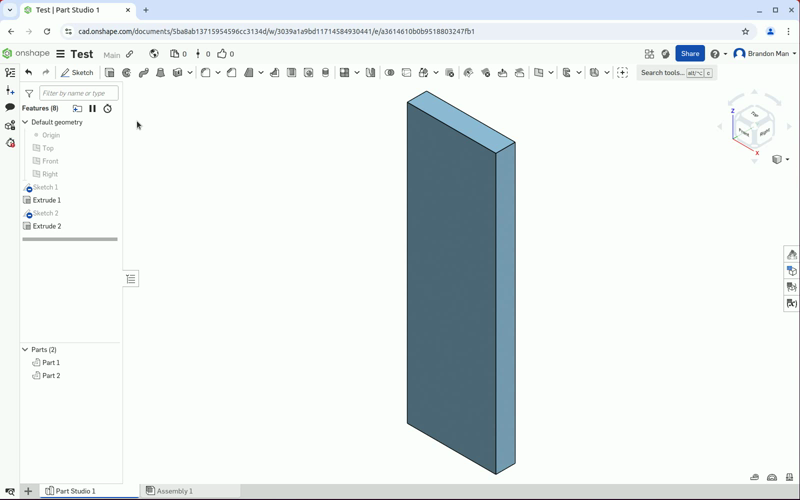
mouse_move(73, 189)
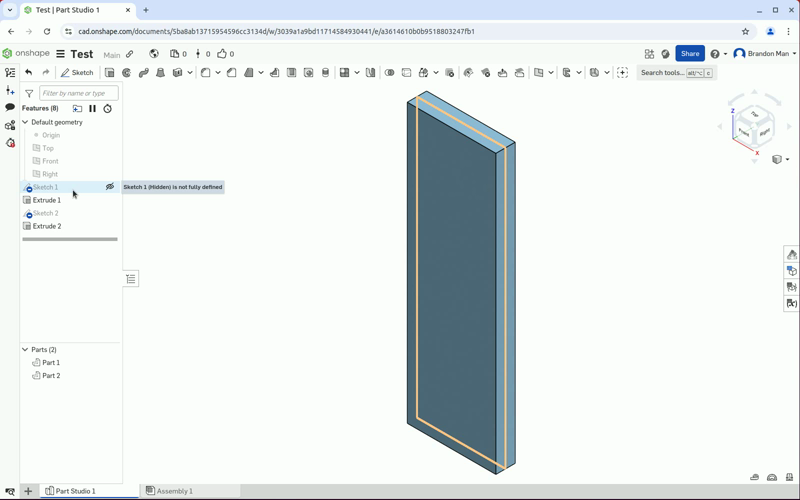
click(73, 189)